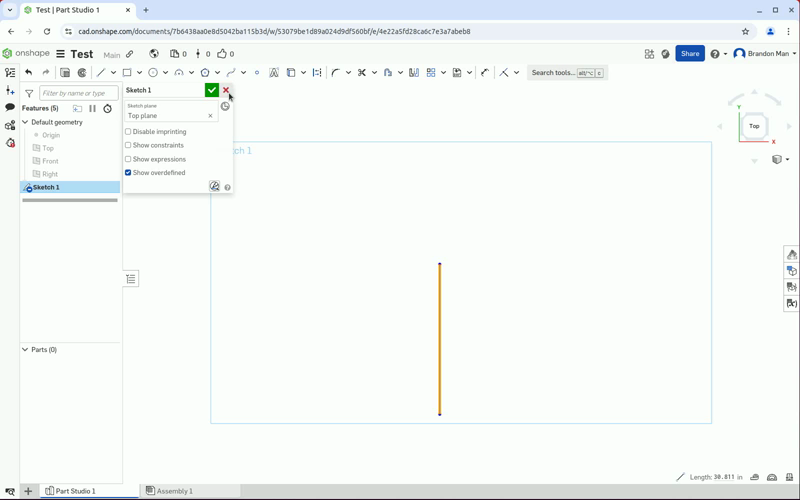
key(shift+h)
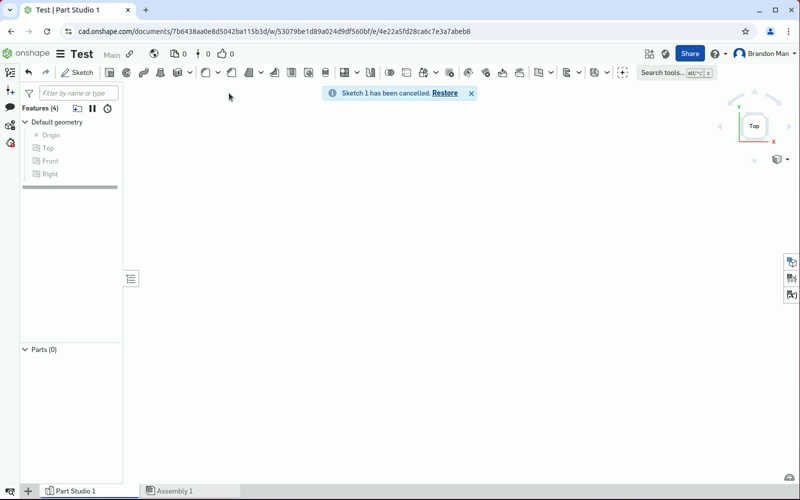
mouse_move(73, 352)
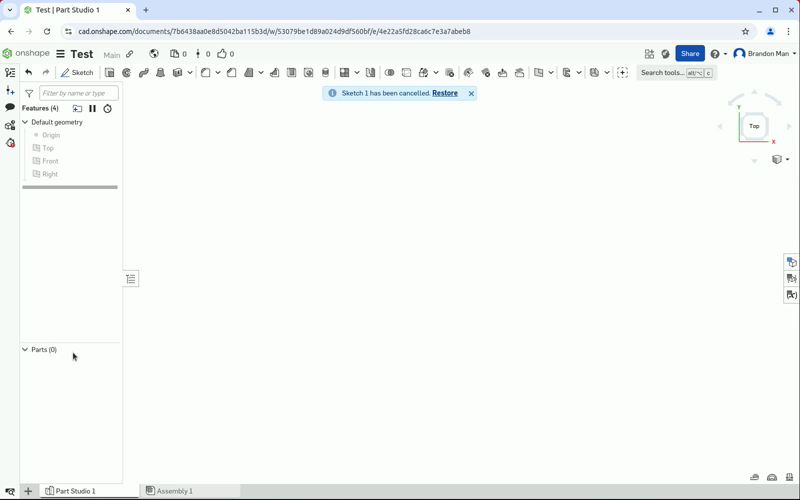
key(y)
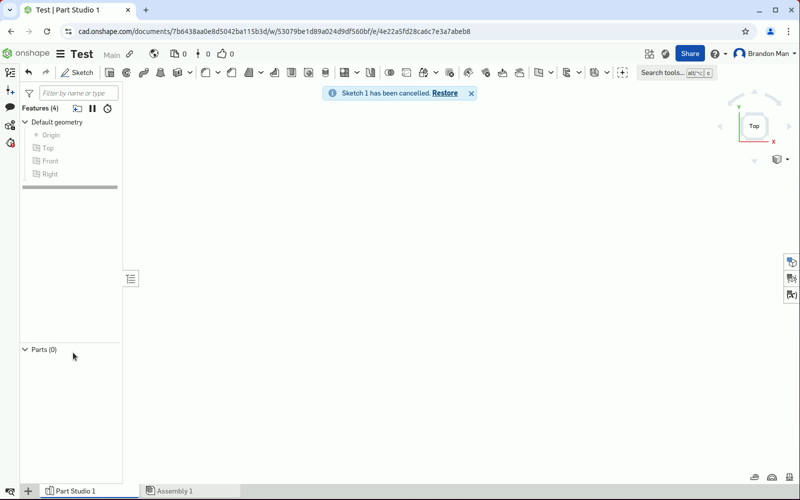
key(shift+p)
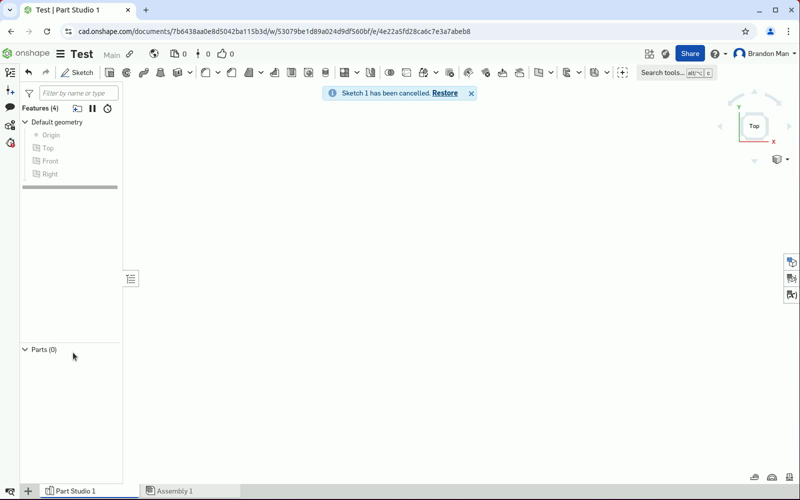
key(space)
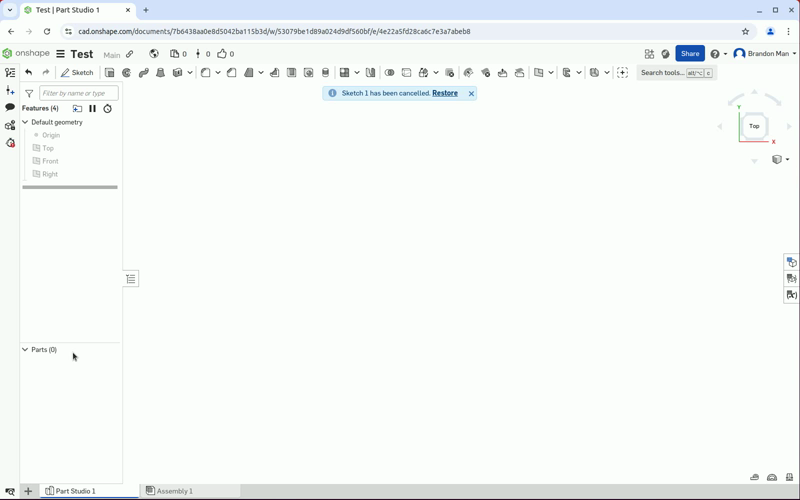
key_down(shift)
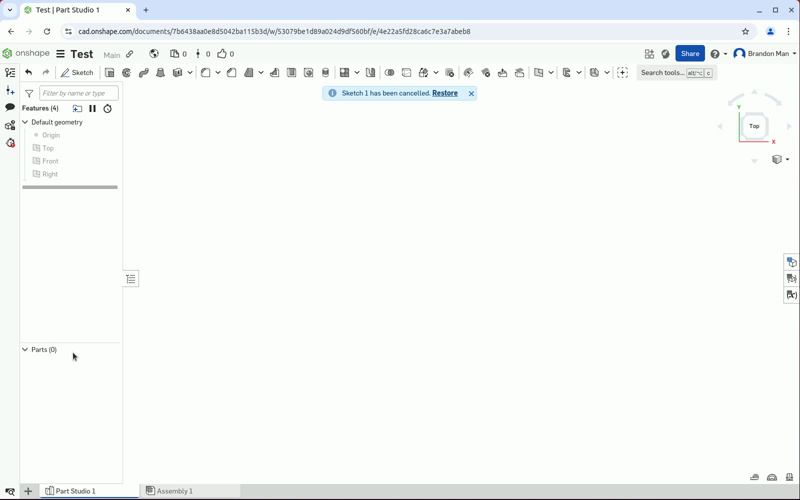
key(up)
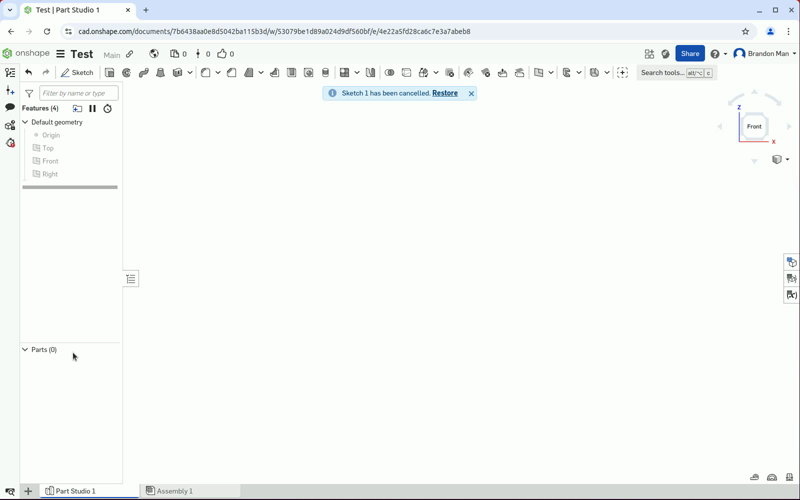
key_up(shift)
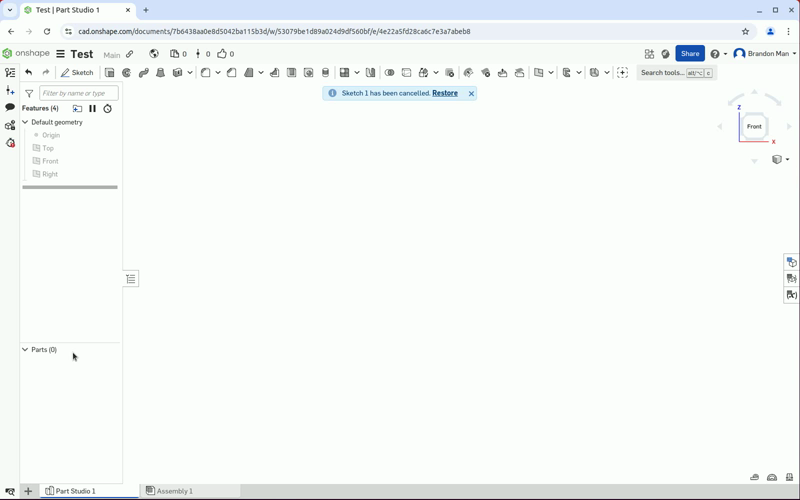
key(space)
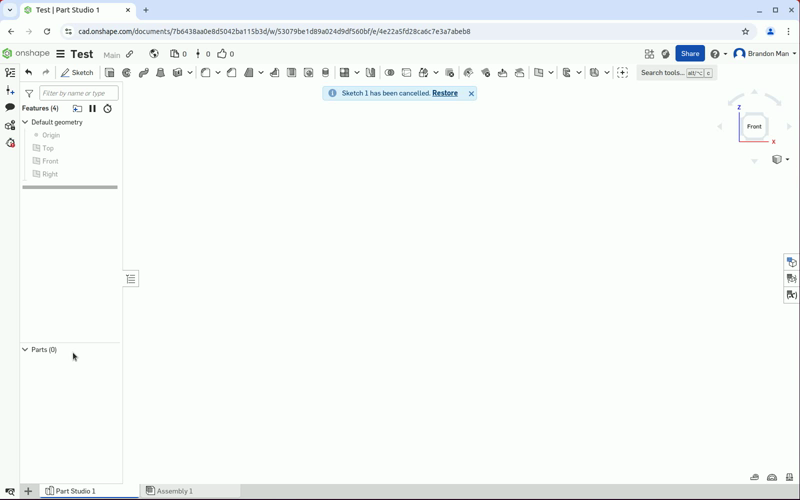
key_down(shift)
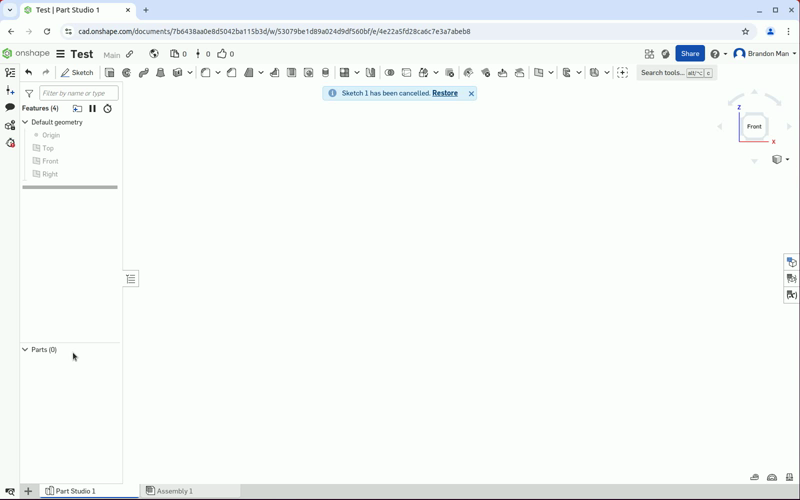
key(left)
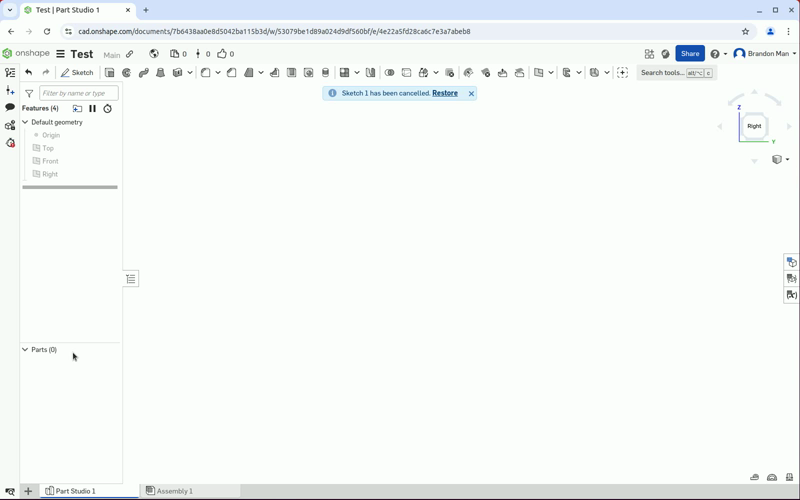
key_up(shift)
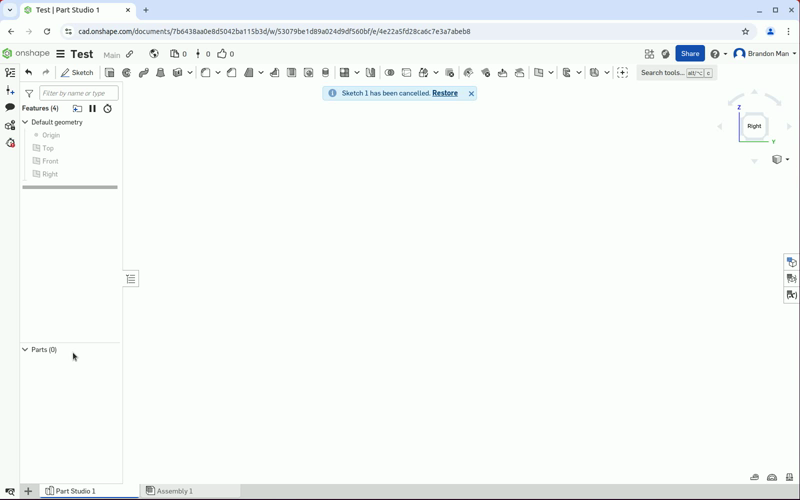
mouse_move(73, 352)
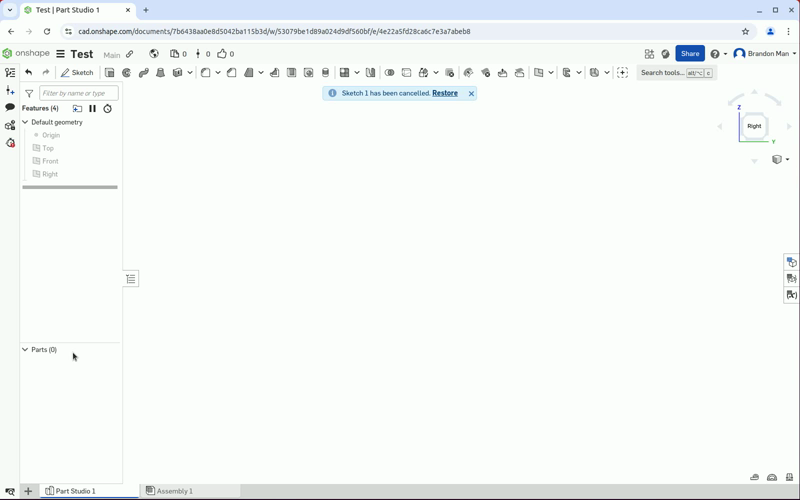
key(shift+y)
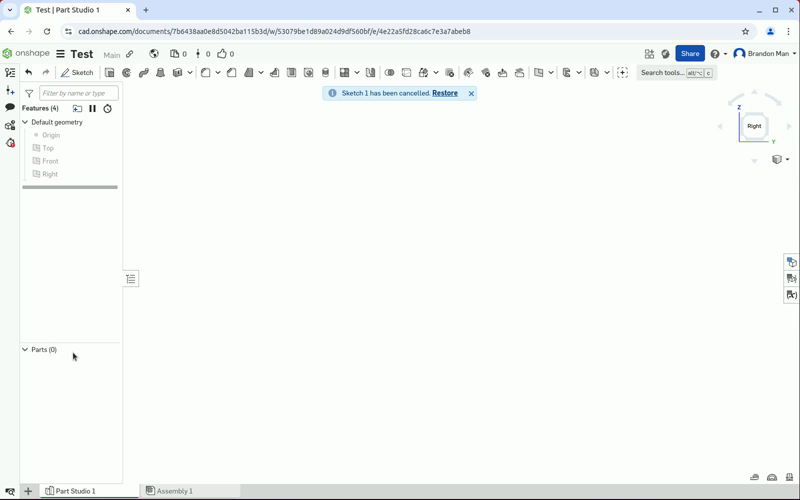
key(shift+s)
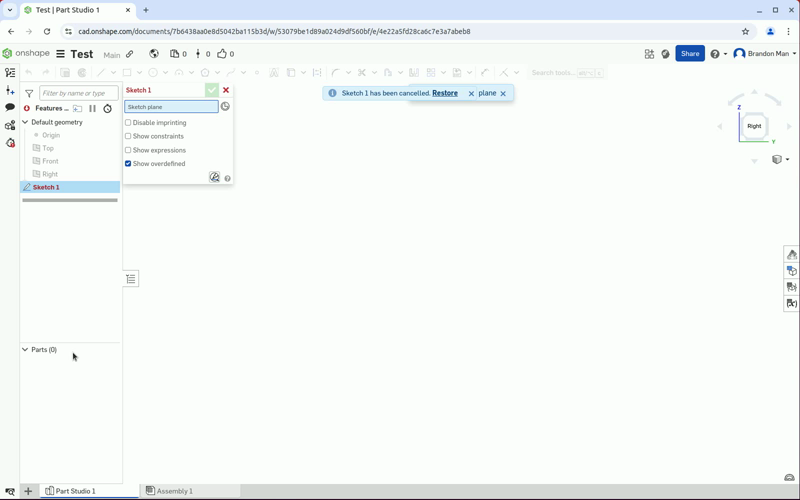
mouse_move(73, 176)
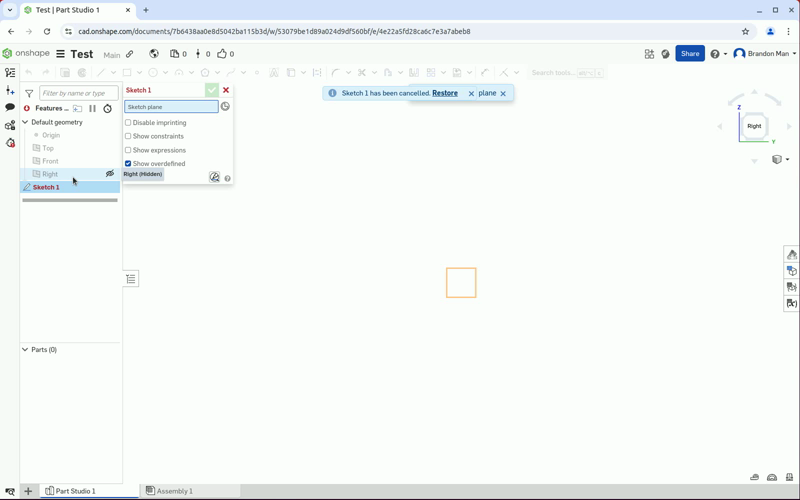
click(73, 176)
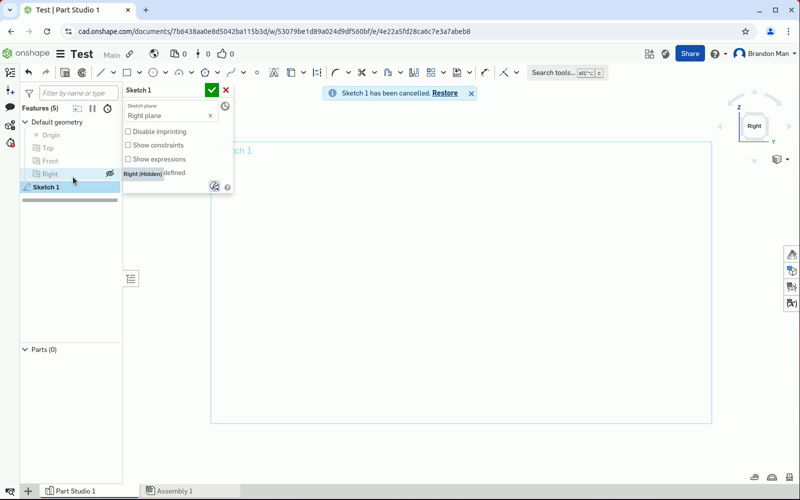
mouse_move(73, 352)
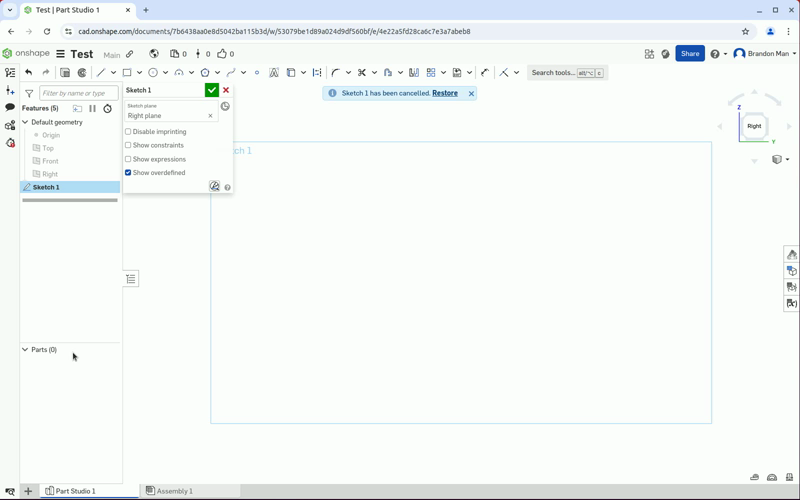
key(y)
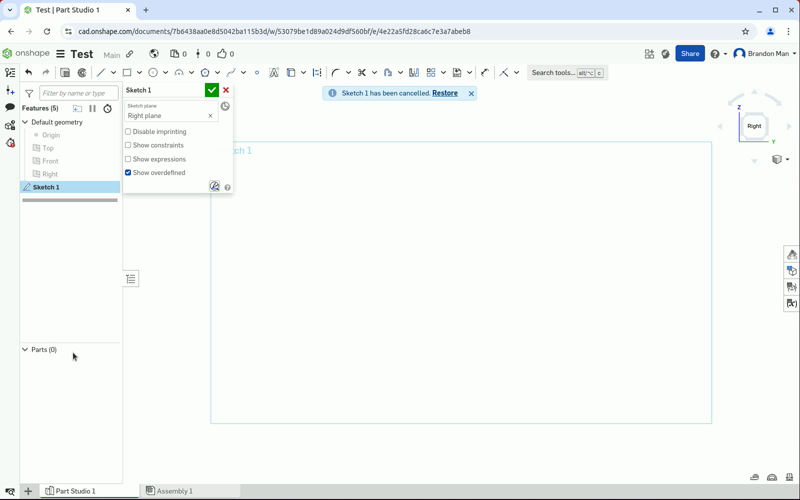
key(a)
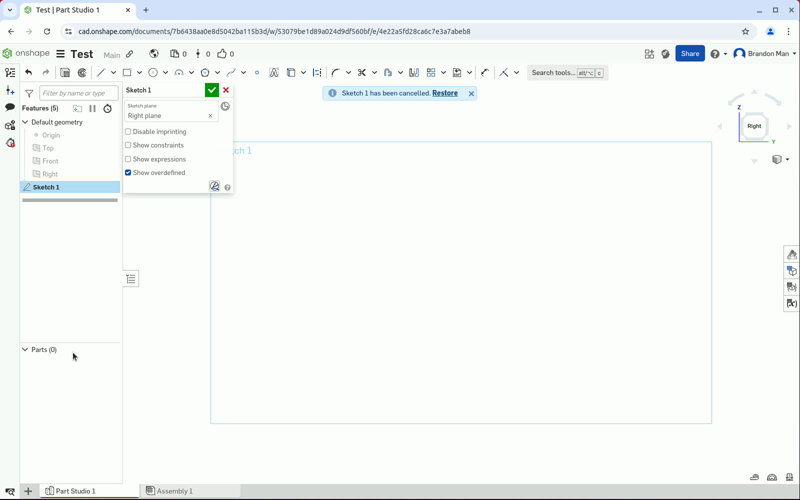
key_down(shift)
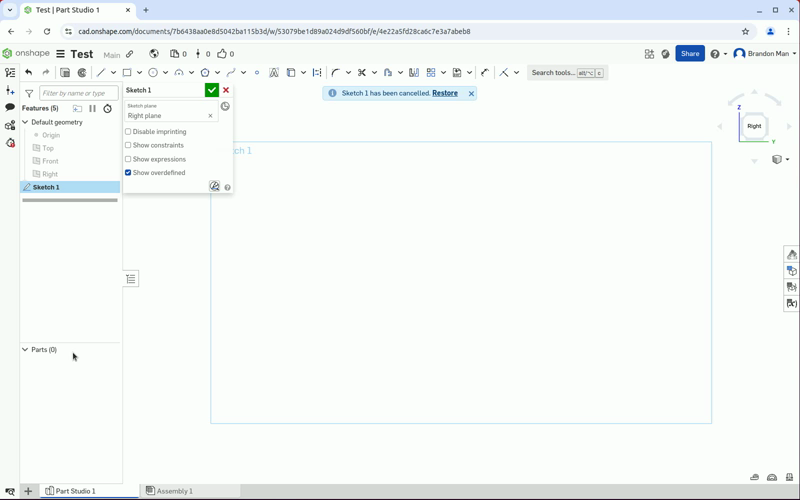
mouse_move(397, 339)
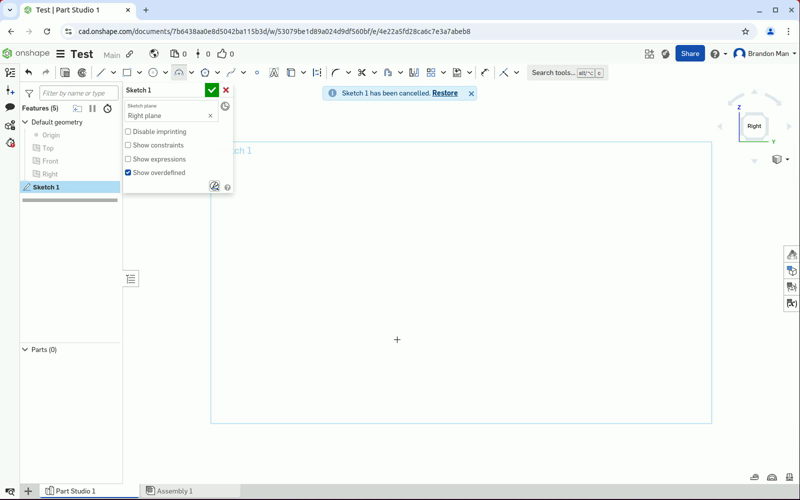
click(397, 339)
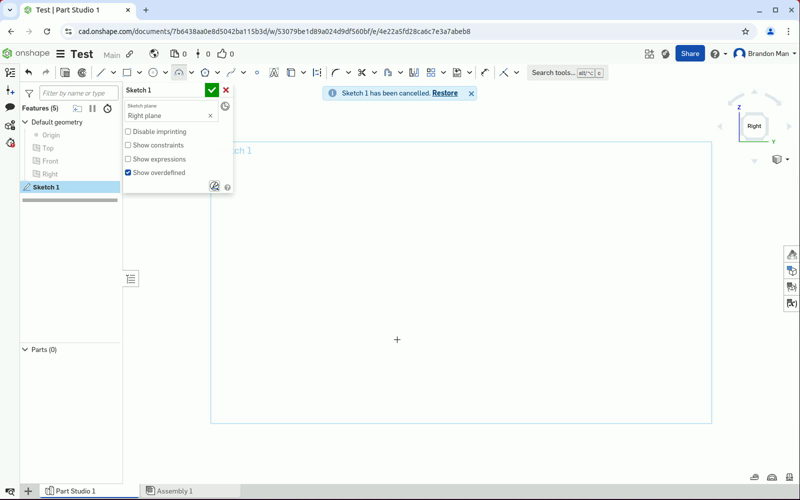
key_up(shift)
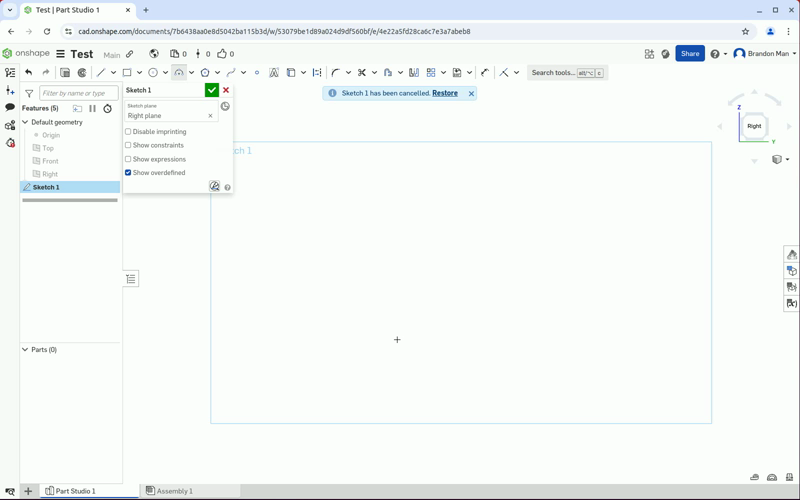
key_down(shift)
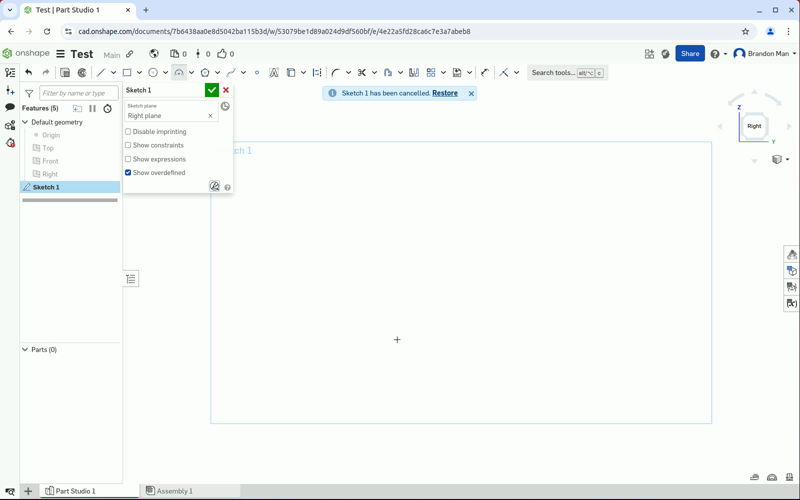
mouse_move(461, 367)
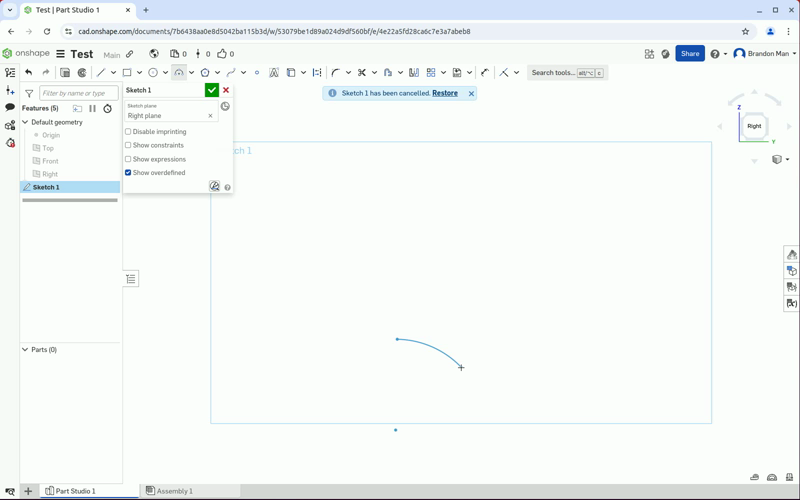
click(461, 367)
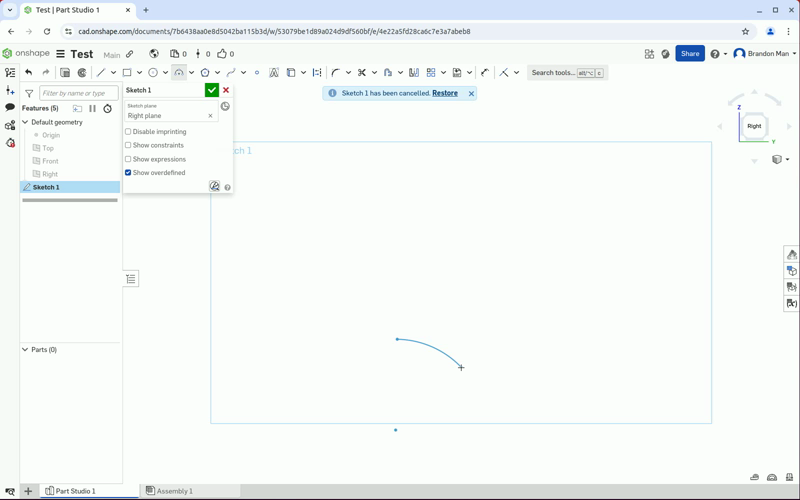
mouse_move(426, 360)
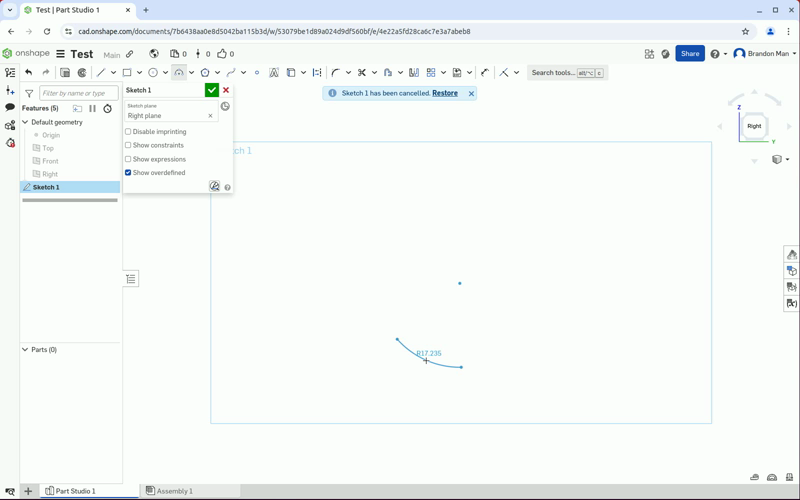
click(426, 360)
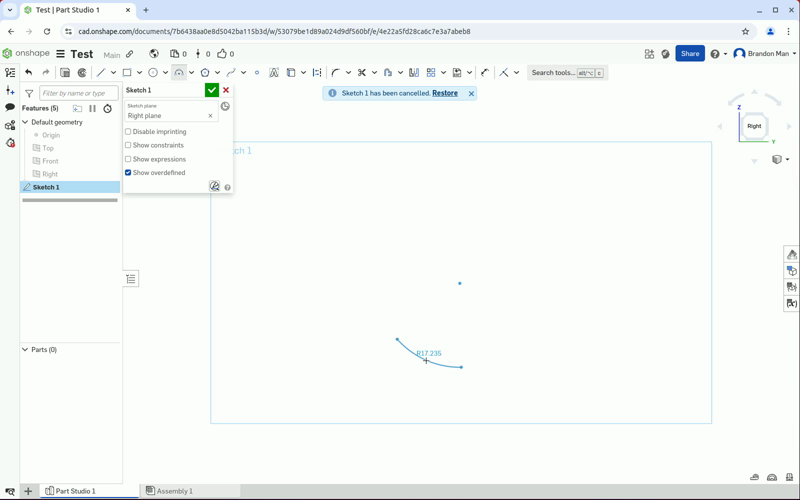
key_up(shift)
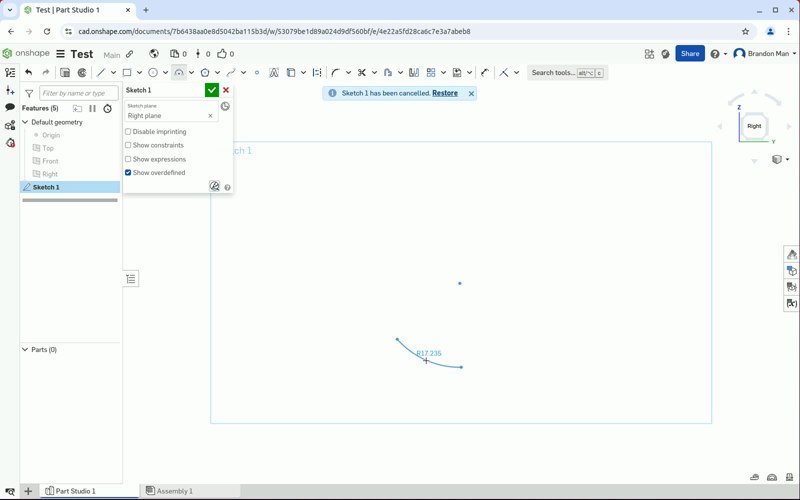
key(esc)
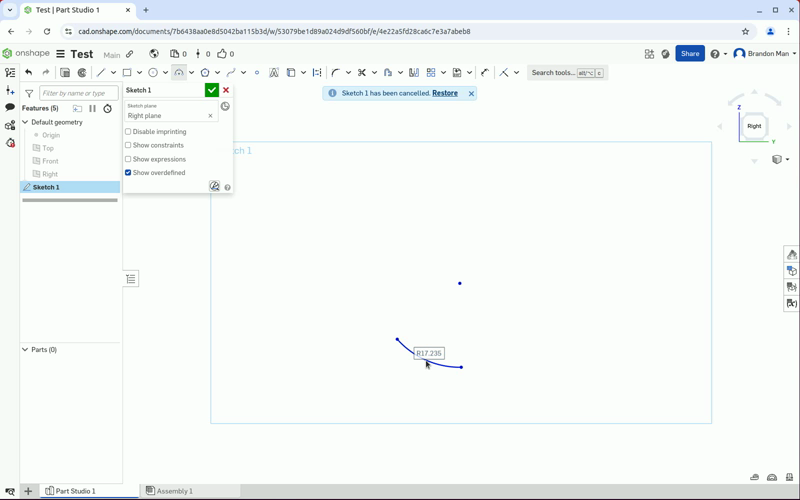
key(l)
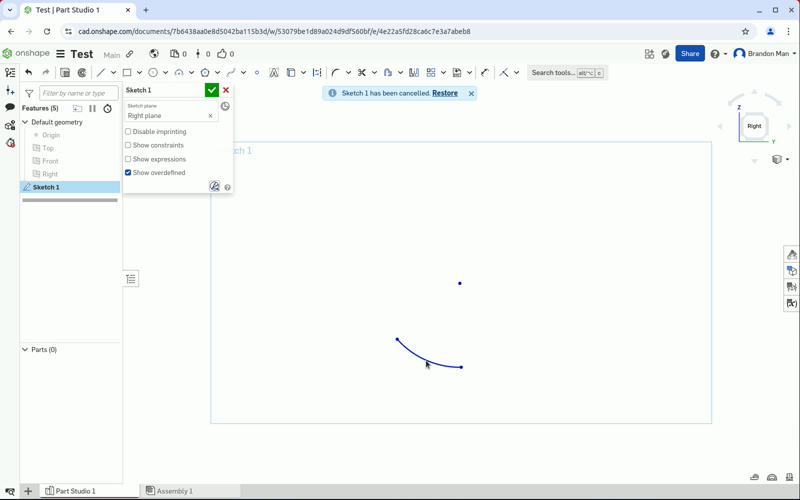
mouse_move(461, 367)
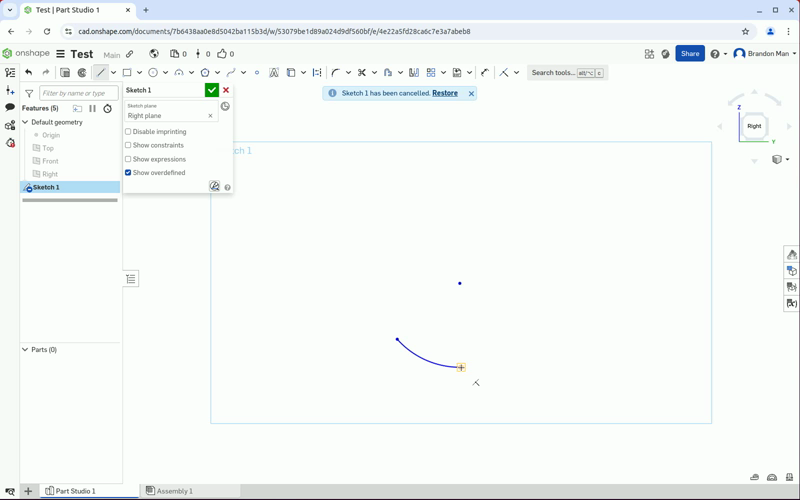
click(461, 367)
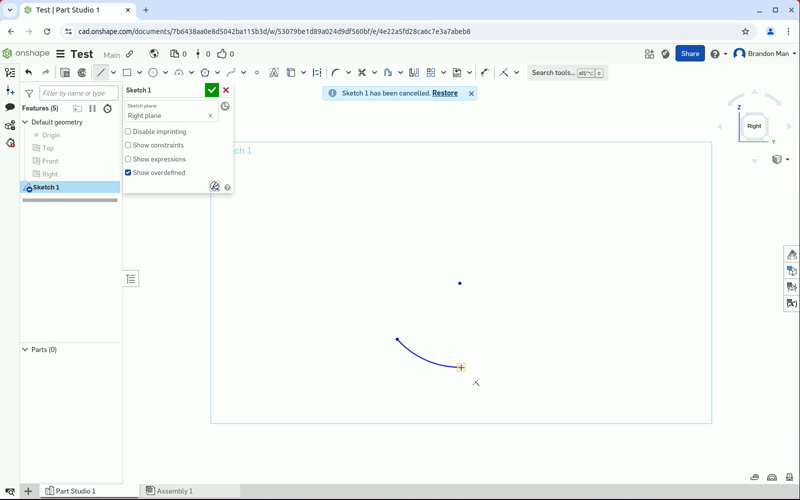
key_down(shift)
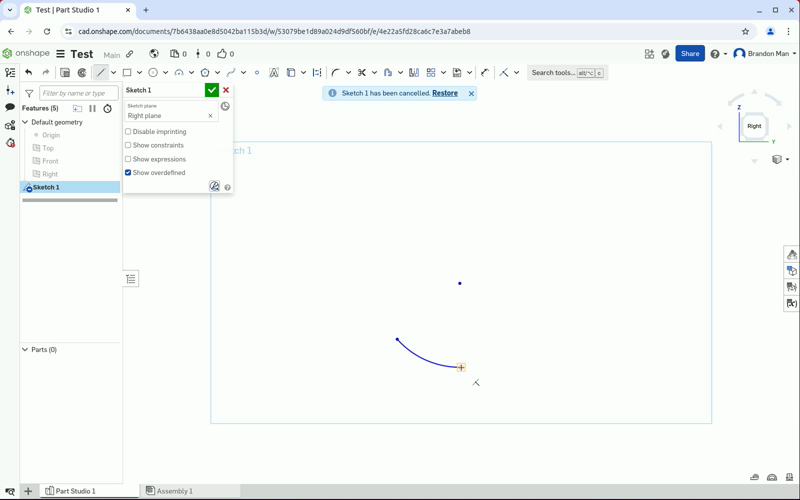
mouse_move(491, 367)
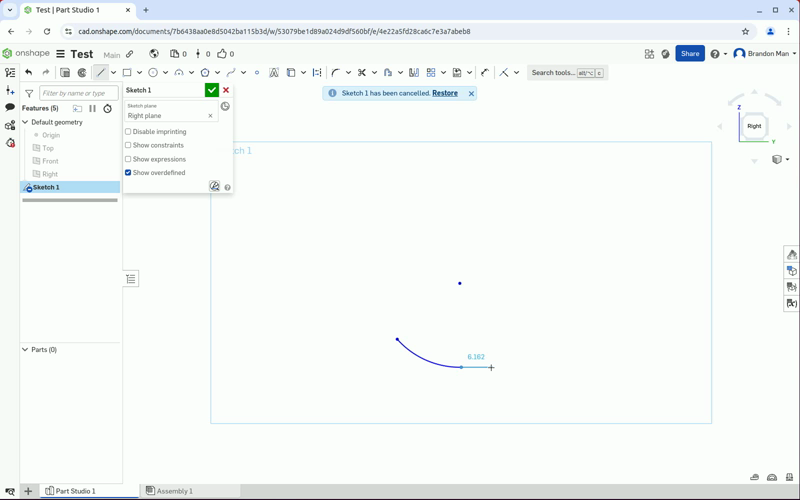
mouse_move(461, 311)
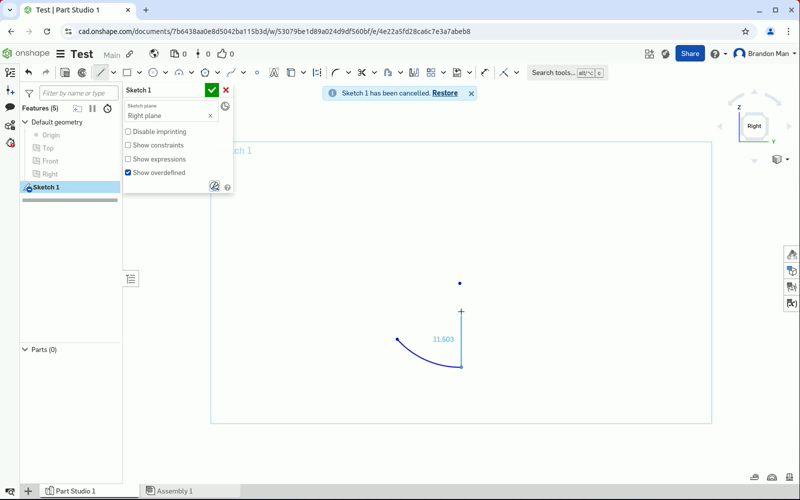
click(461, 311)
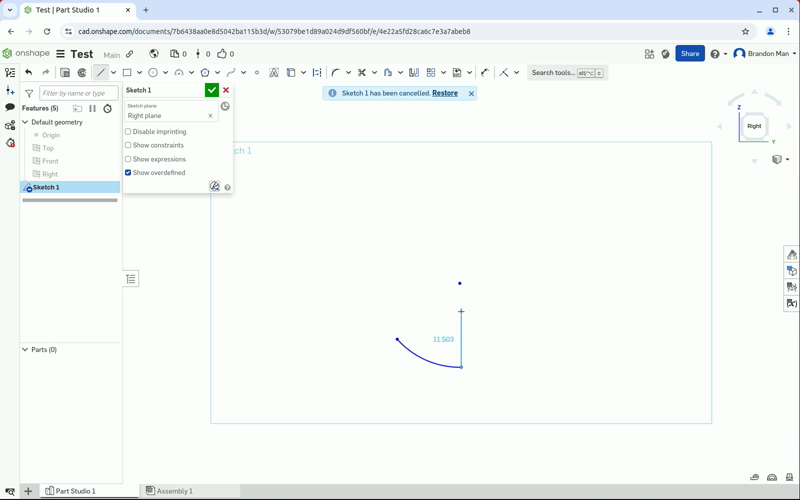
key_up(shift)
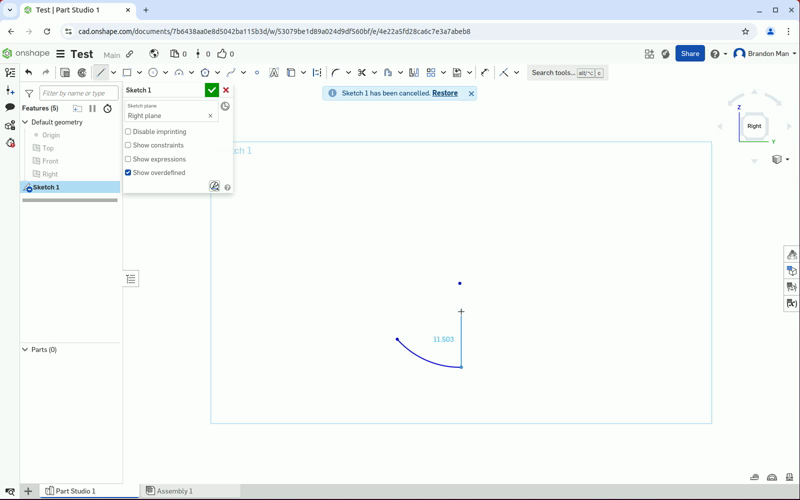
key(esc)
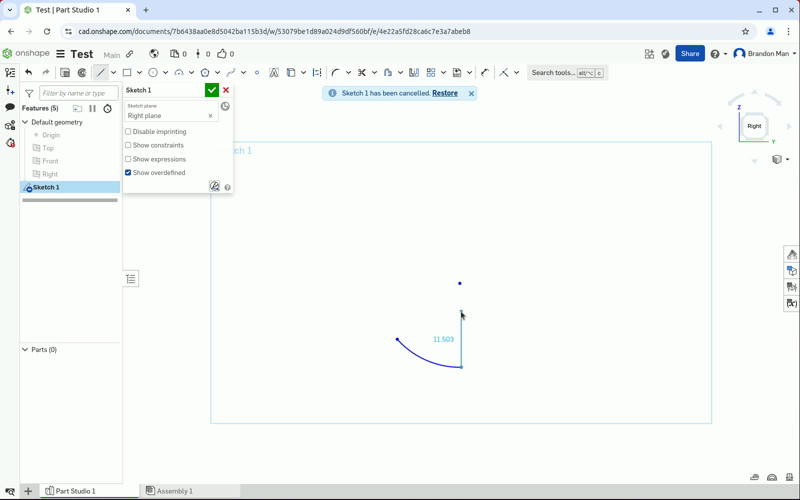
key(a)
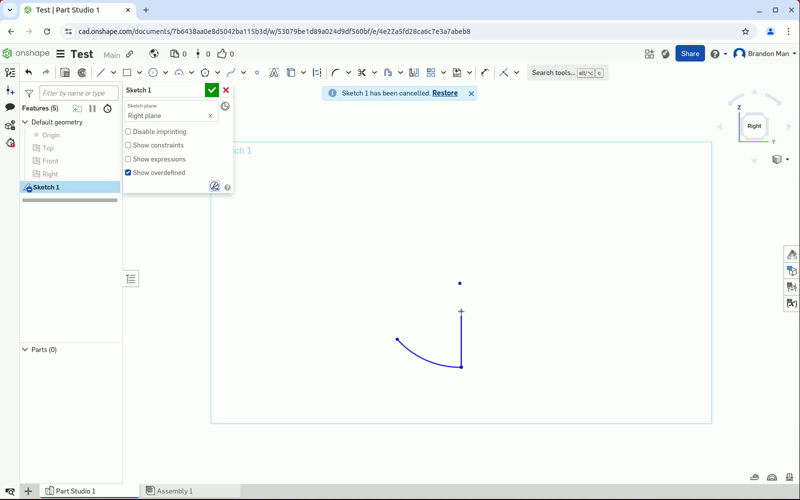
mouse_move(461, 311)
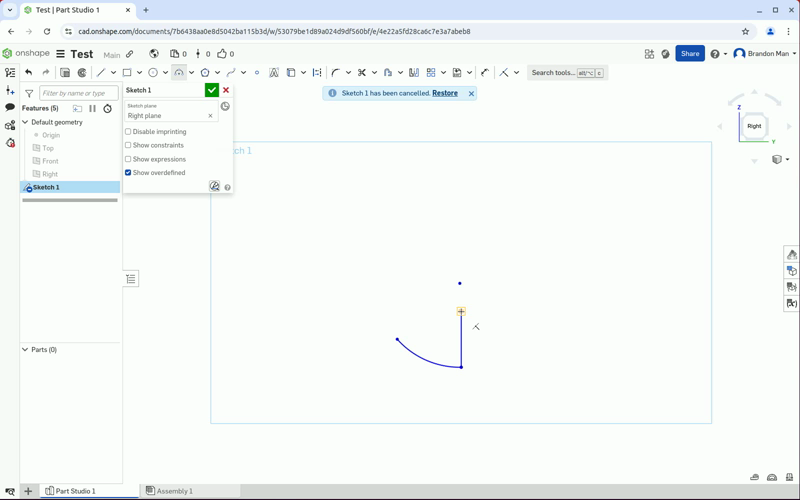
click(461, 311)
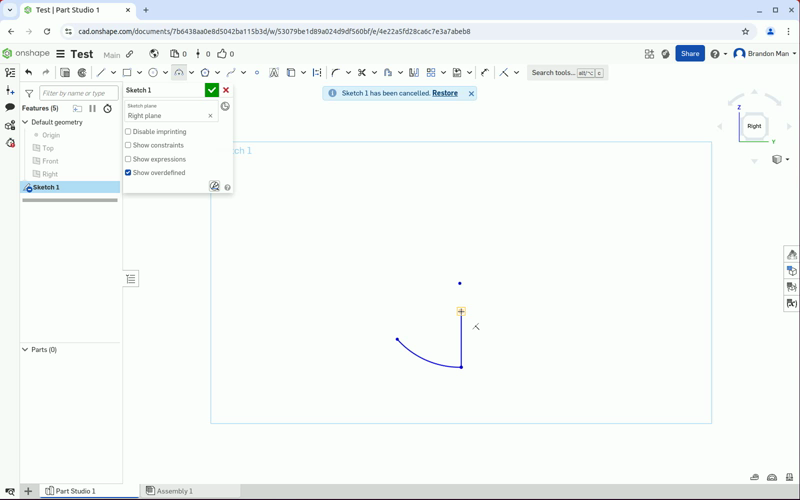
key_down(shift)
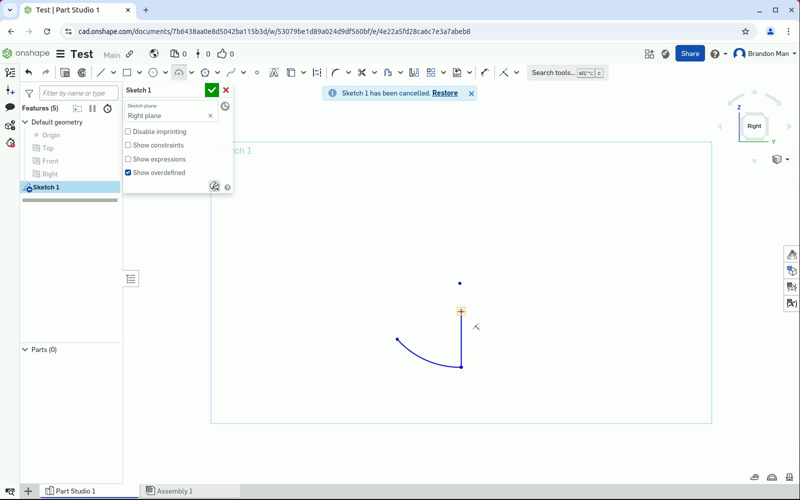
mouse_move(433, 282)
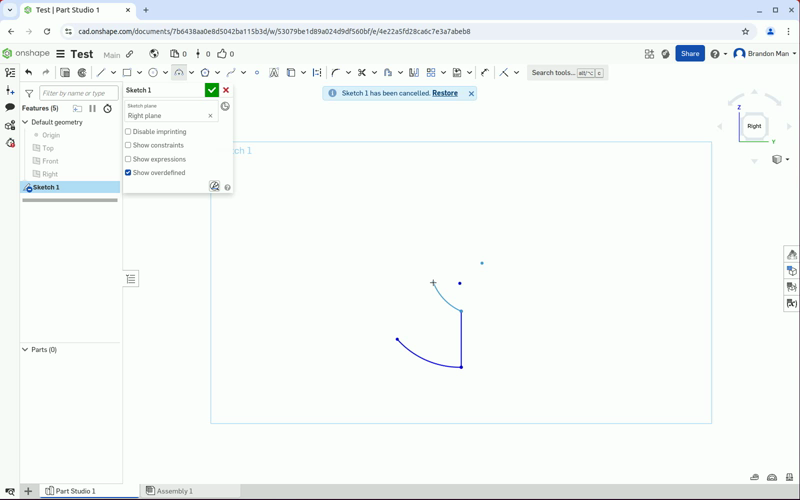
click(433, 282)
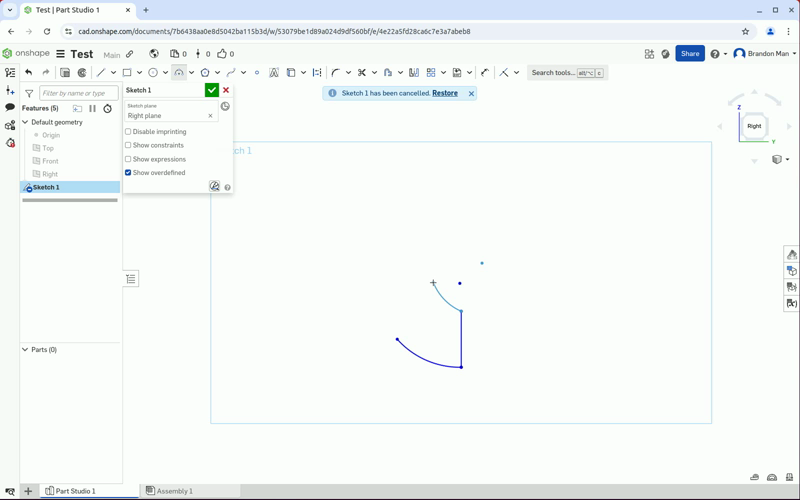
mouse_move(441, 302)
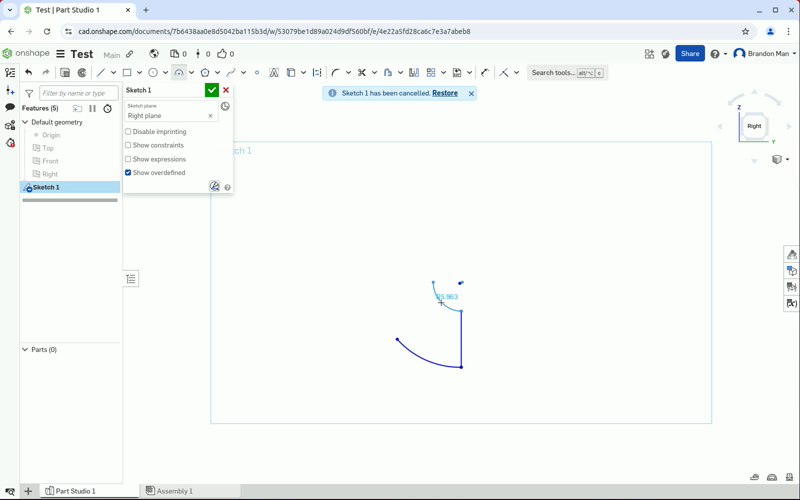
click(441, 302)
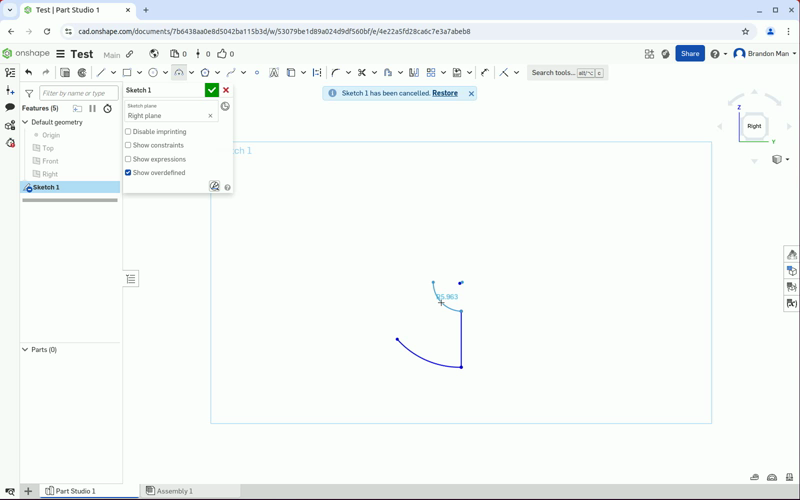
key_up(shift)
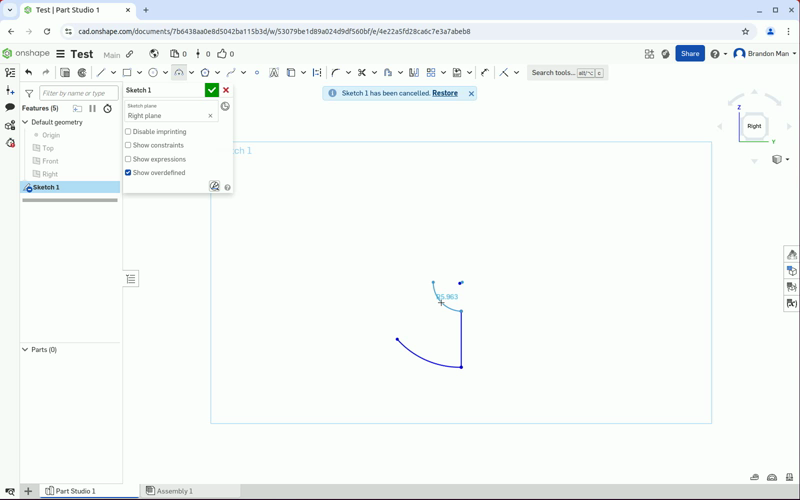
key(esc)
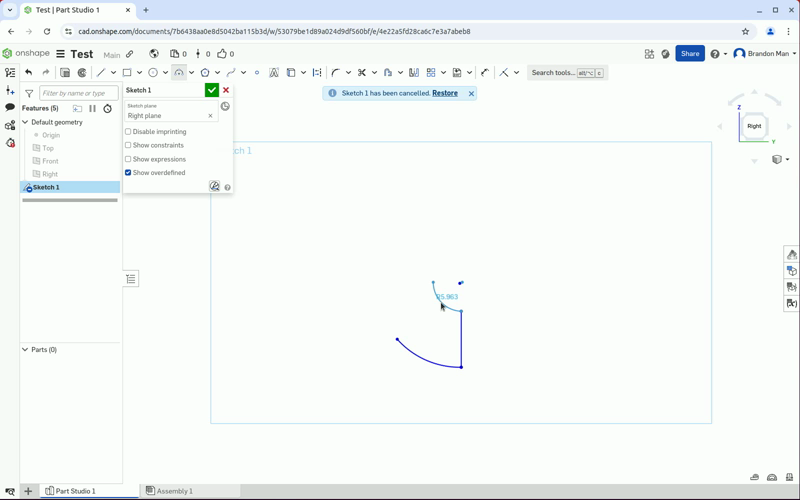
key(l)
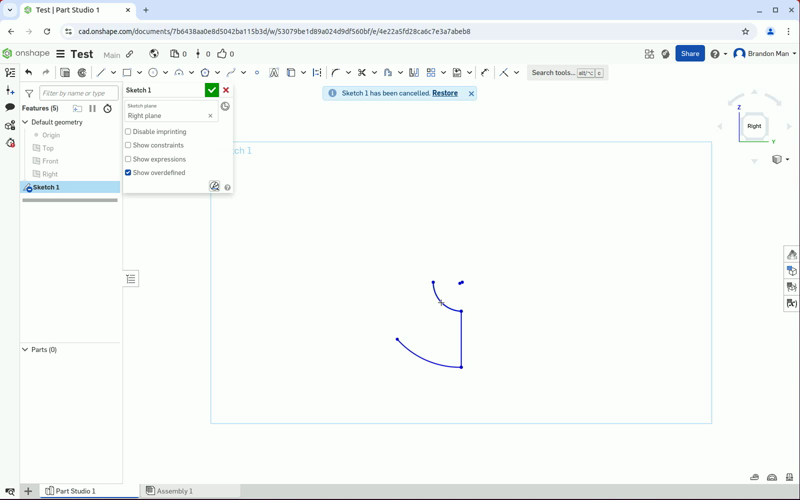
mouse_move(433, 282)
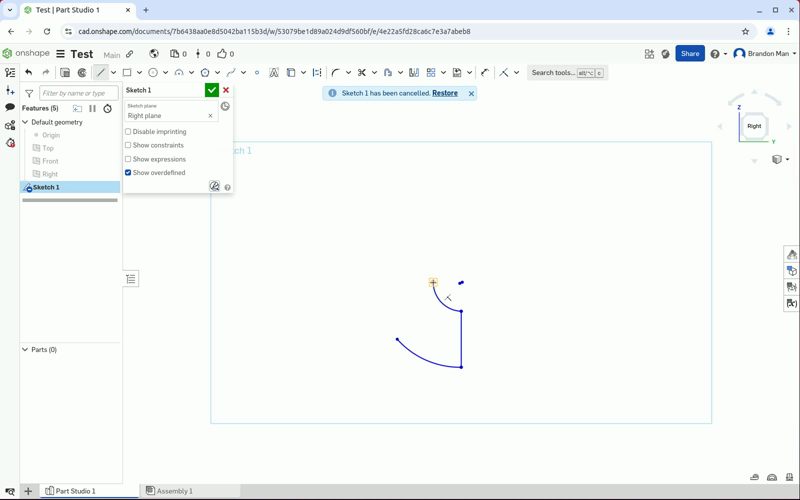
click(433, 282)
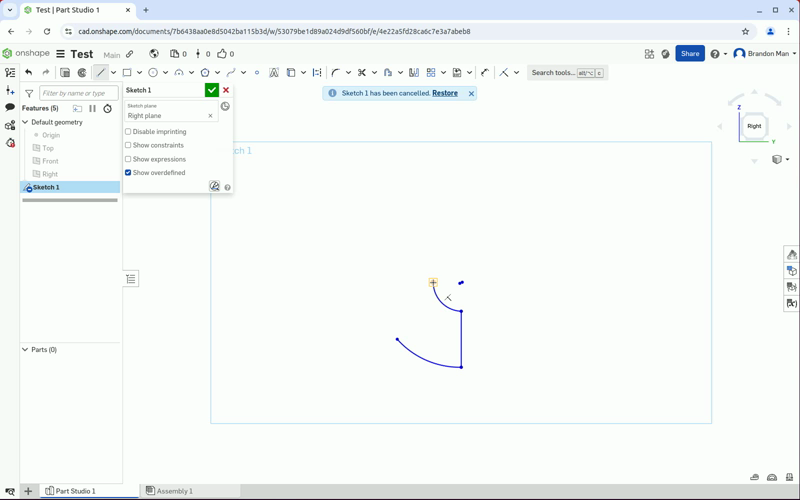
key_down(shift)
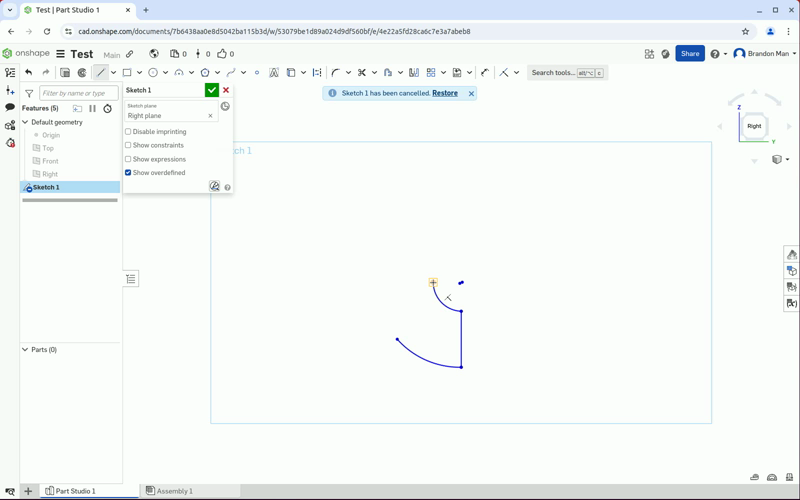
mouse_move(463, 282)
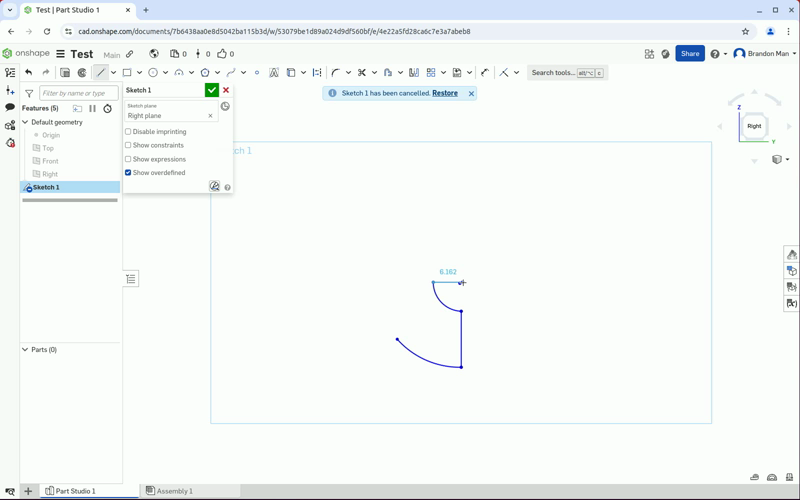
mouse_move(397, 282)
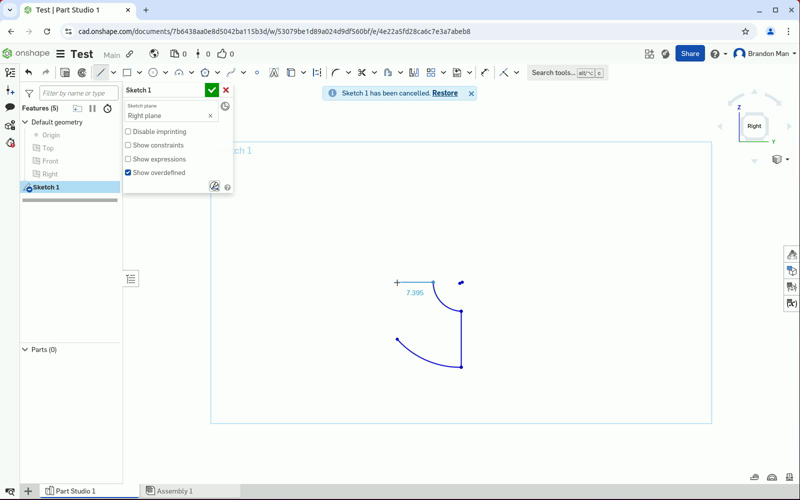
click(397, 282)
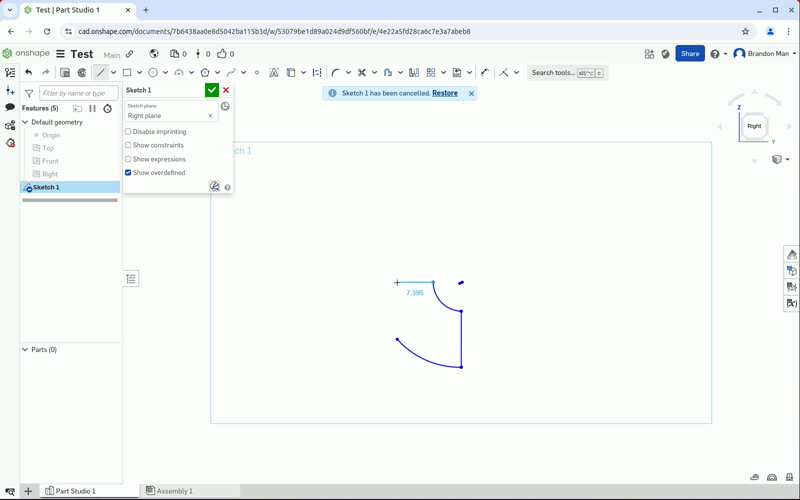
key_up(shift)
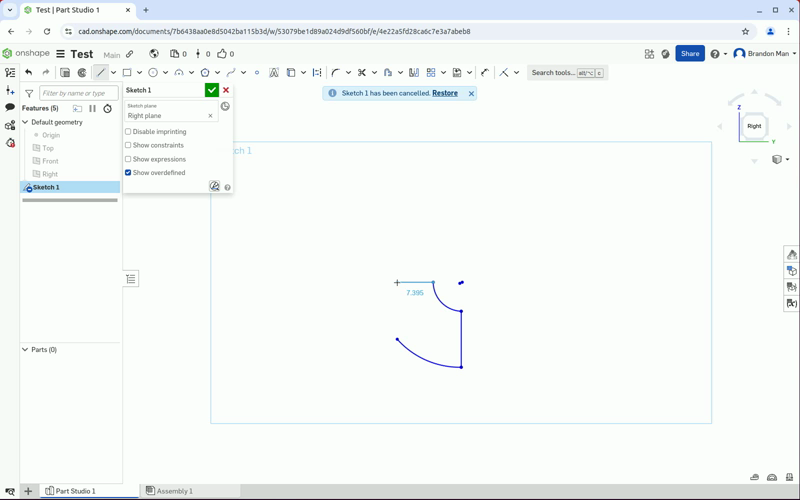
mouse_move(427, 282)
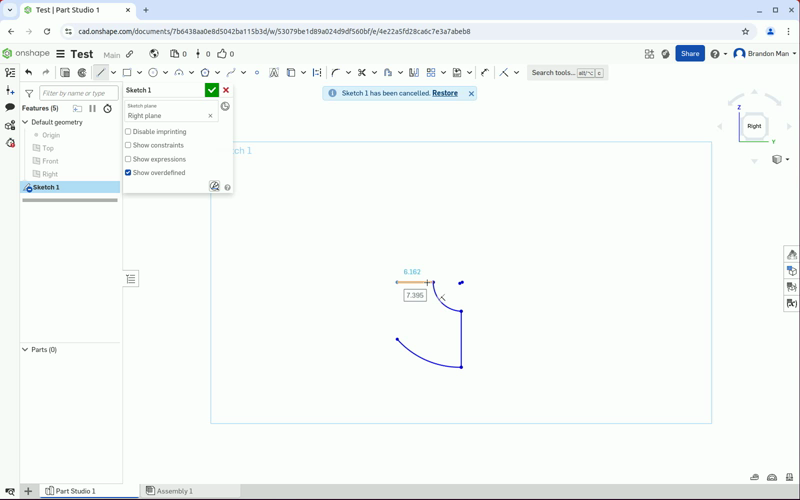
key_down(shift)
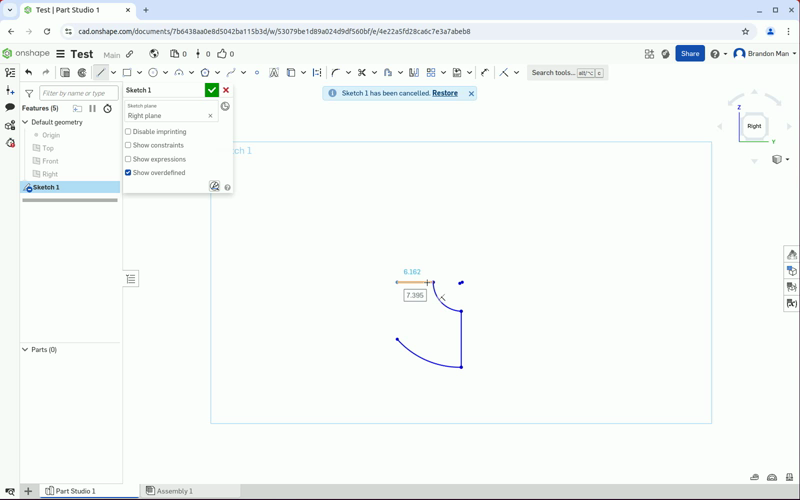
mouse_move(397, 339)
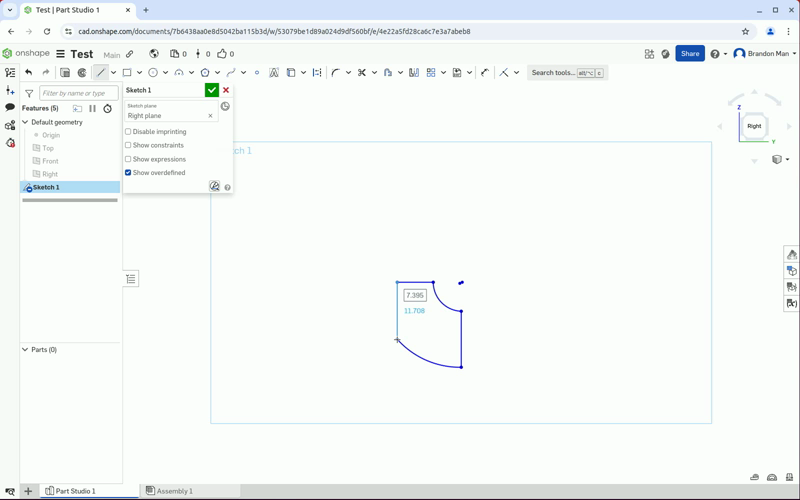
key_up(shift)
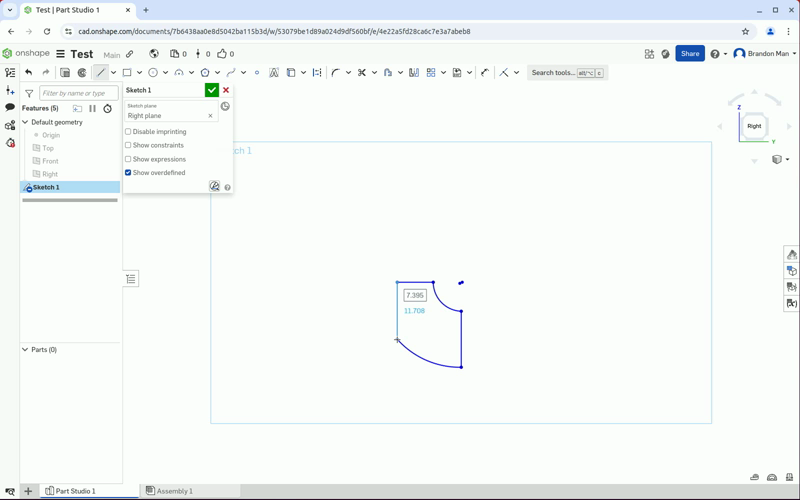
click(397, 339)
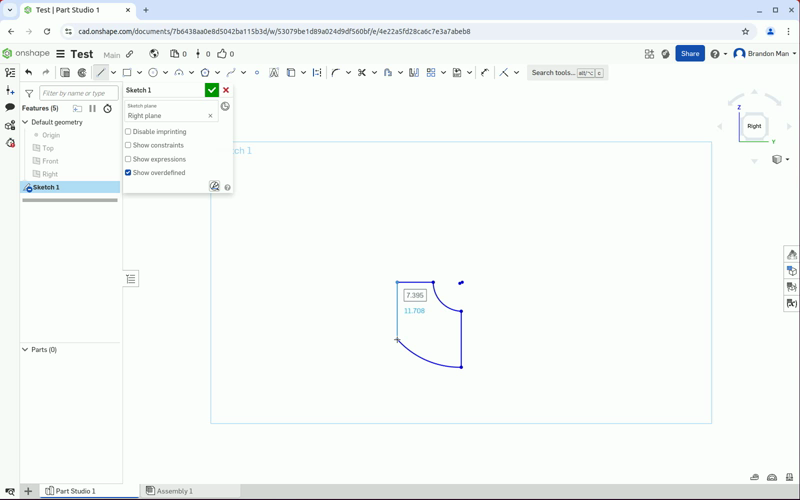
key(esc)
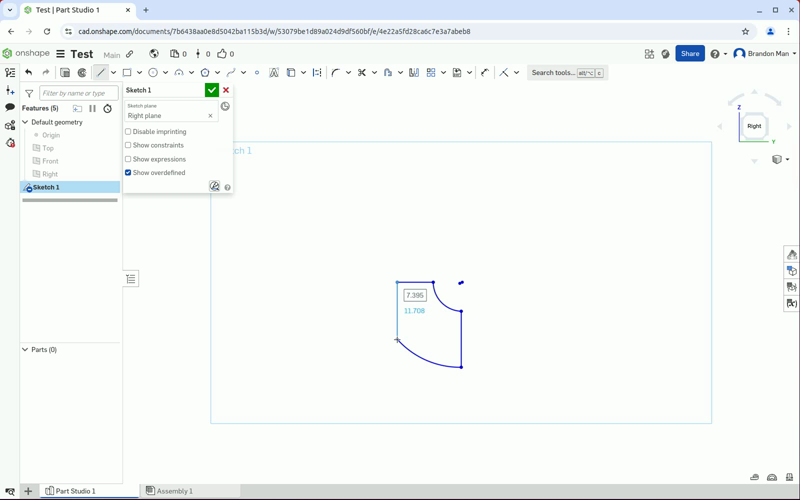
mouse_move(440, 335)
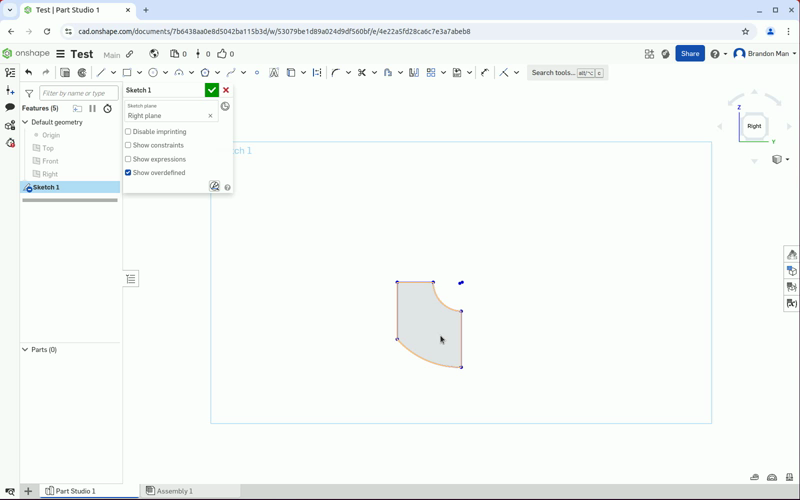
click(440, 335)
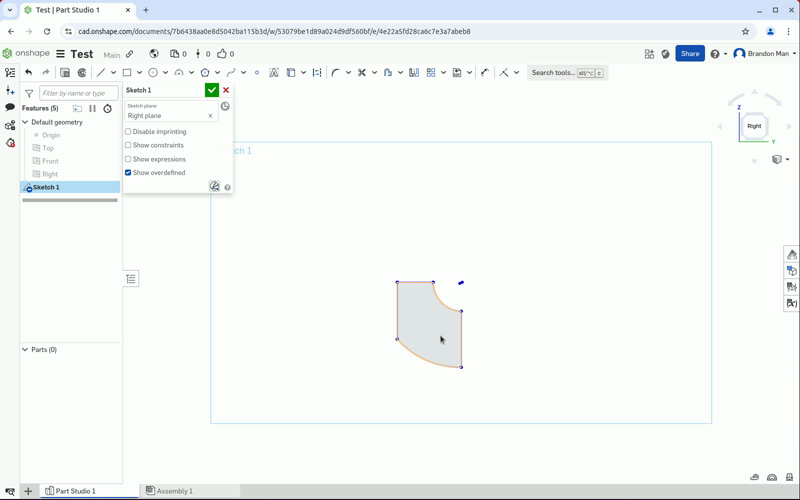
mouse_move(73, 352)
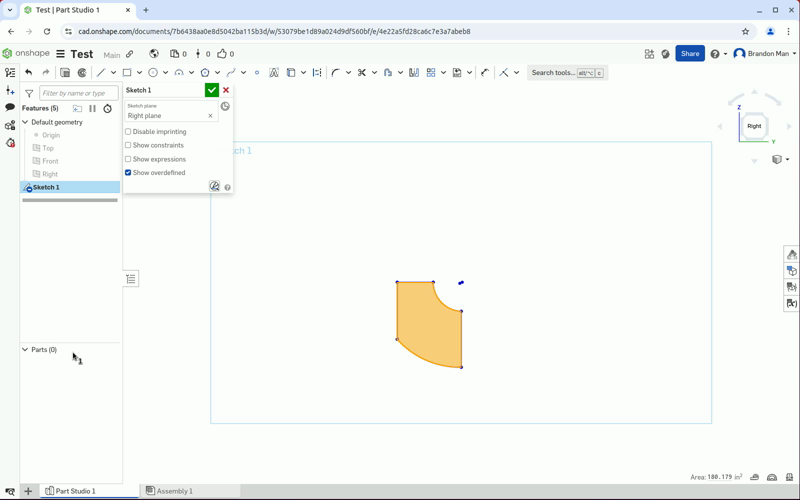
key(shift+y)
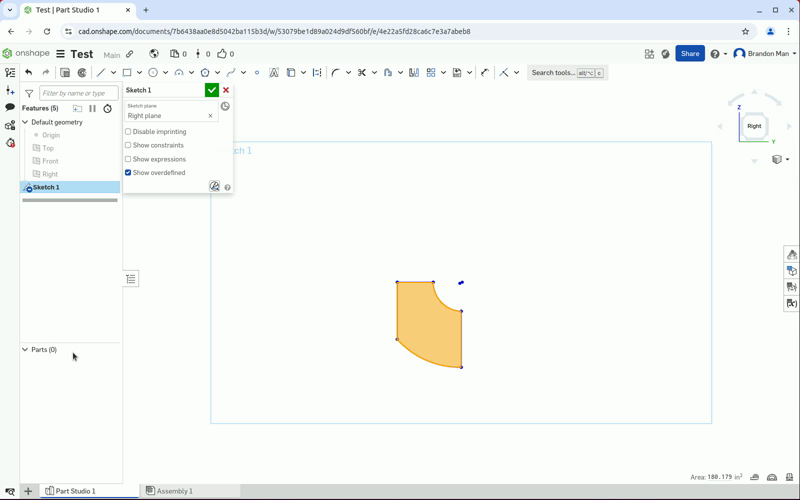
key(shift+e)
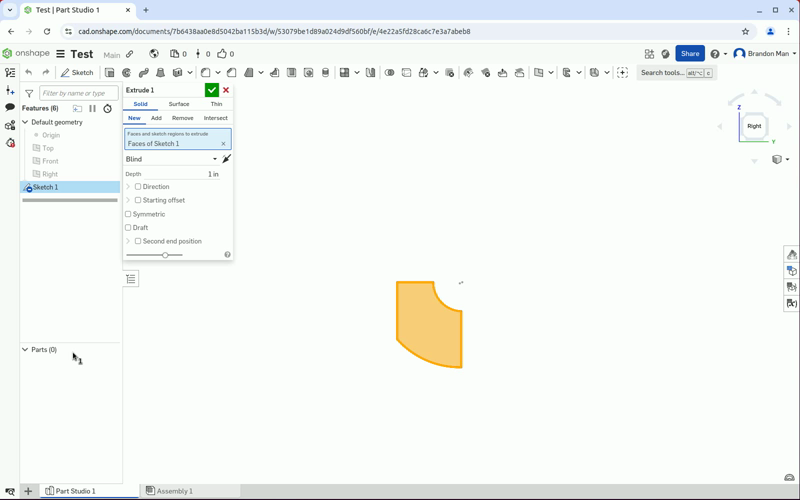
mouse_move(143, 106)
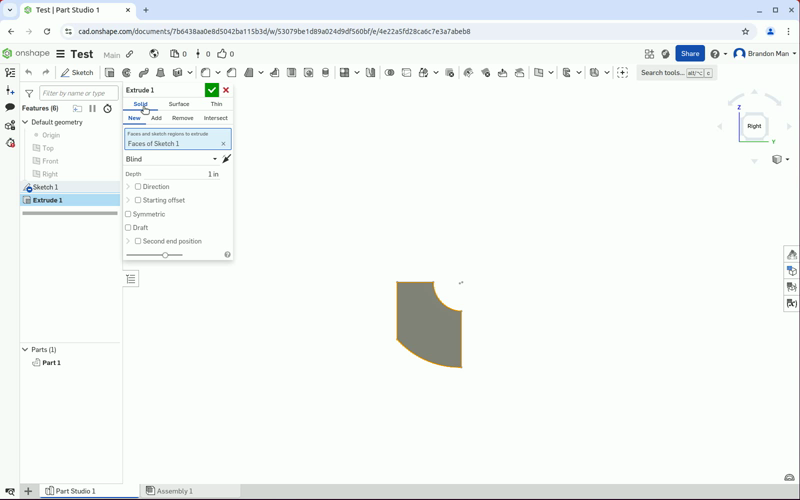
click(143, 106)
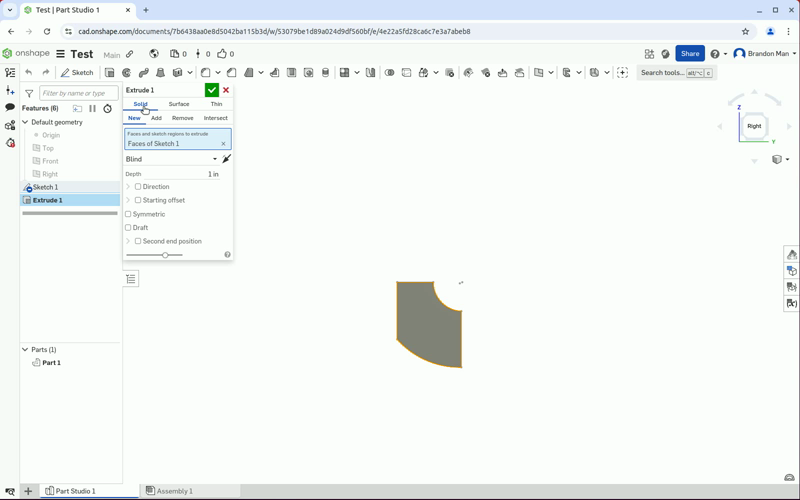
mouse_move(137, 120)
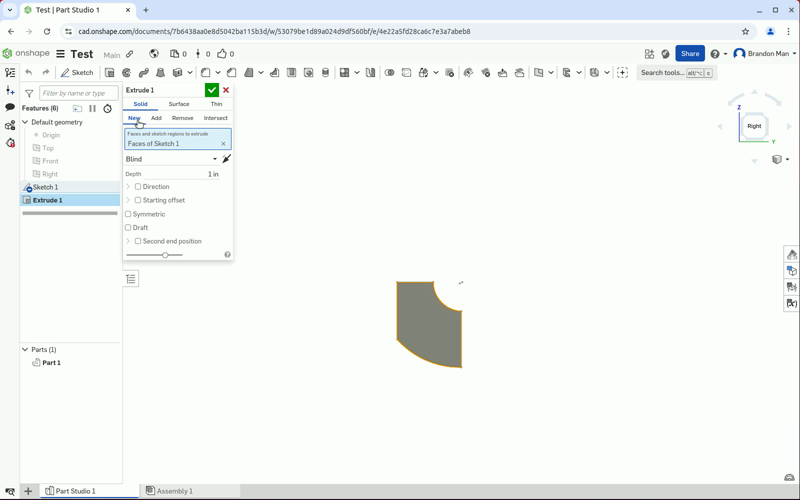
click(137, 120)
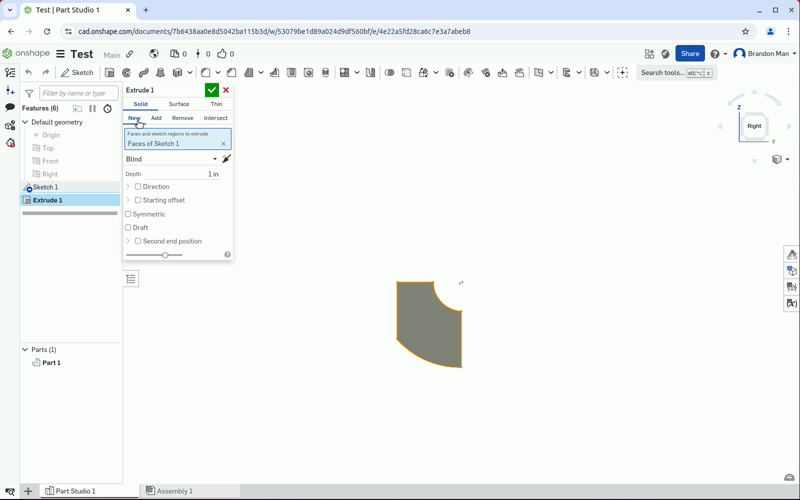
key(tab, 4)
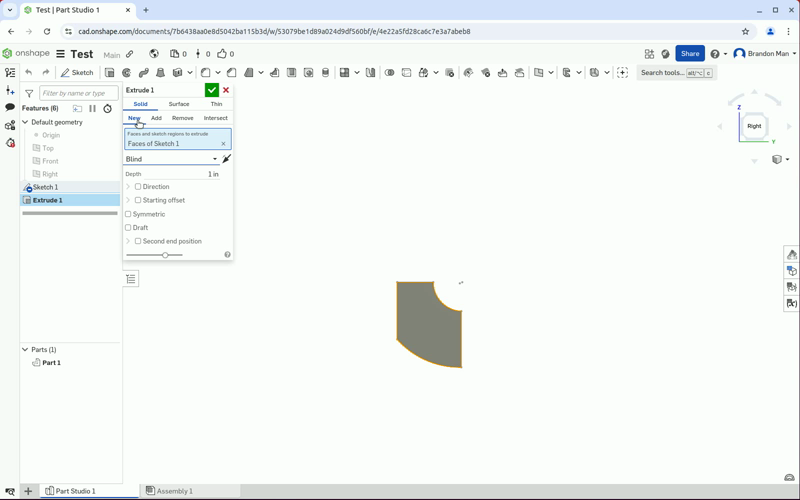
text(23.108)
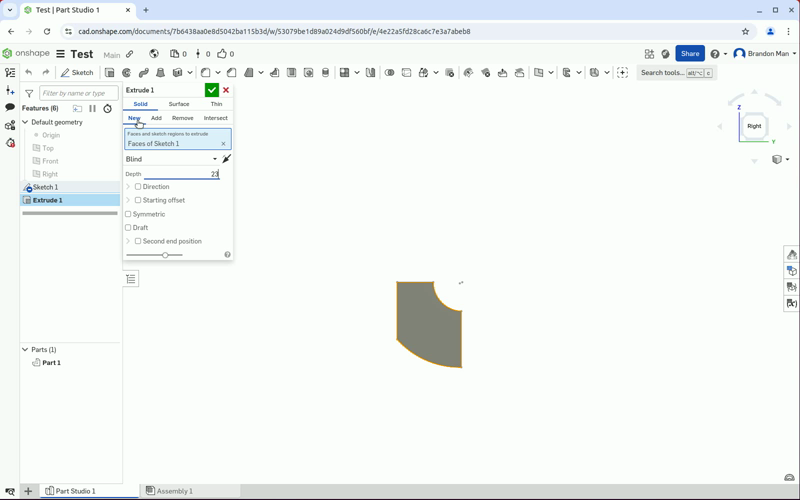
key(enter)
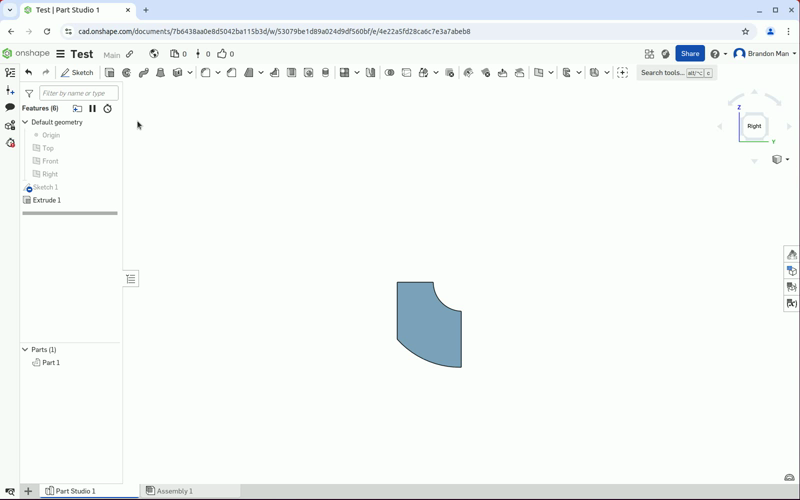
key(shift+h)
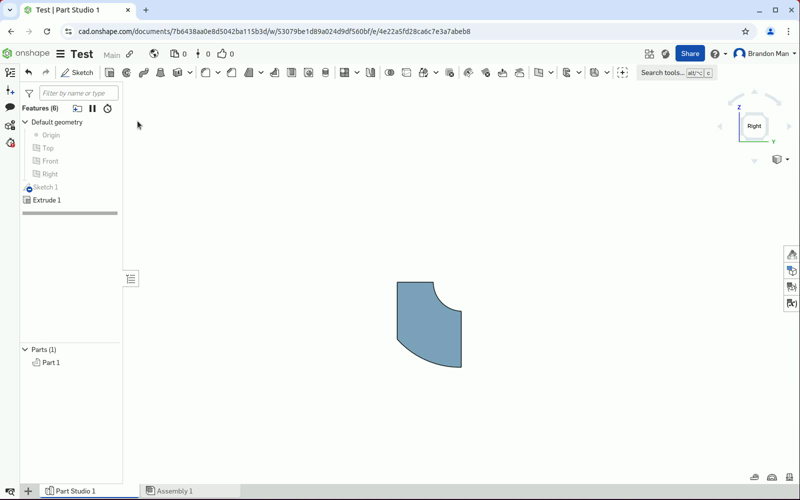
key(shift+h)
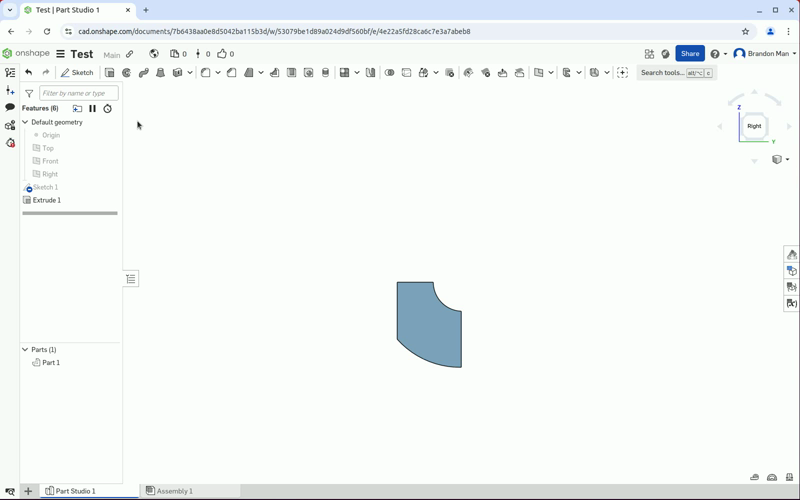
mouse_move(73, 189)
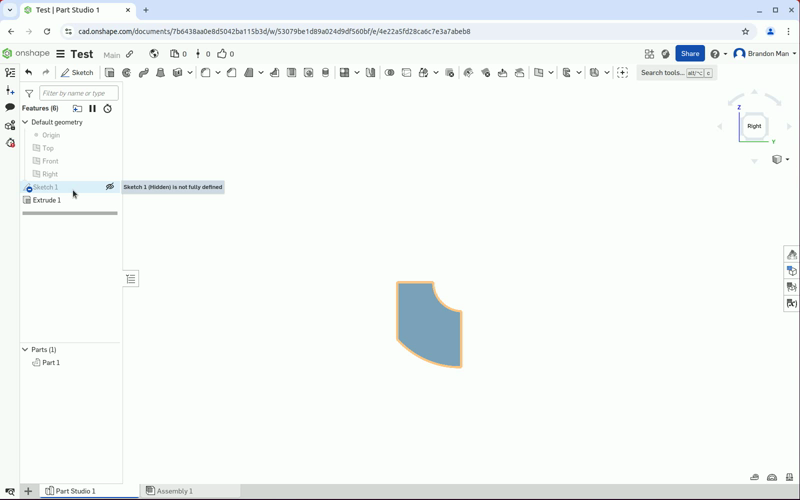
click(73, 189)
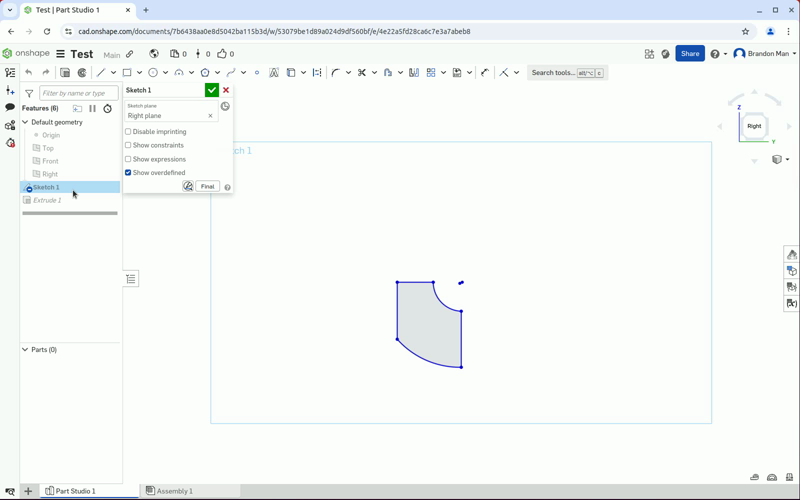
mouse_move(229, 92)
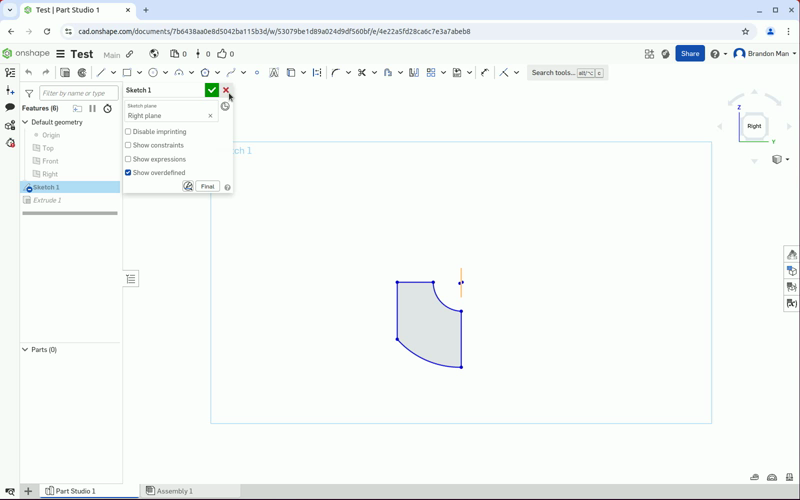
click(229, 92)
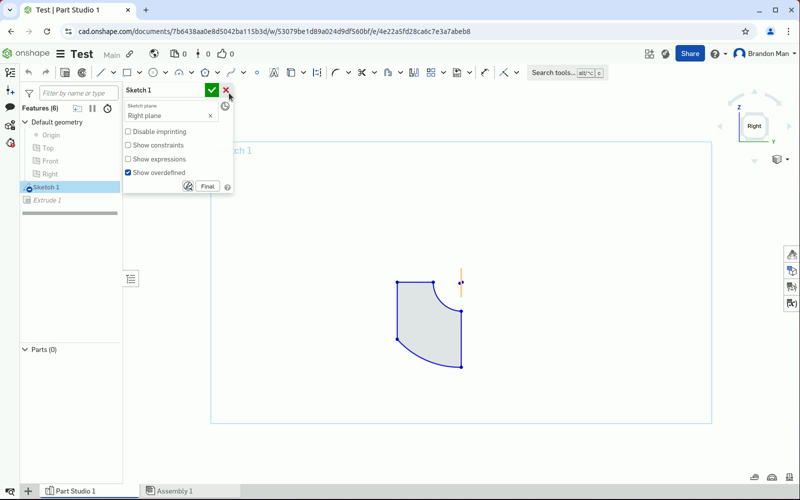
key(shift+s)
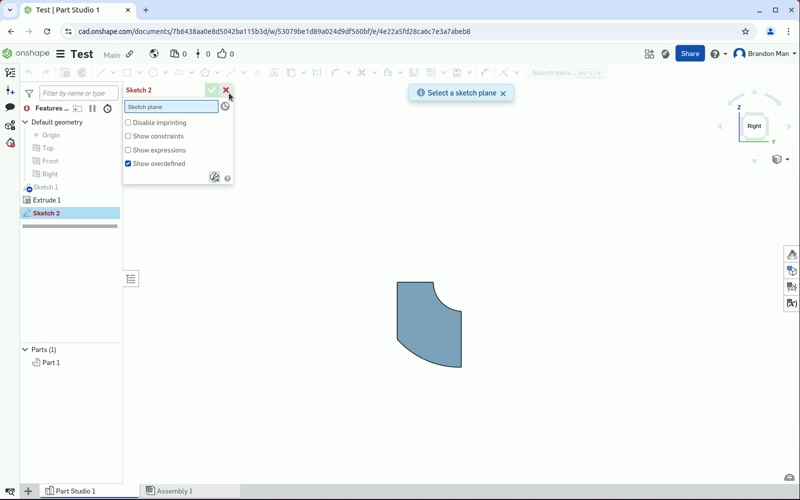
mouse_move(73, 176)
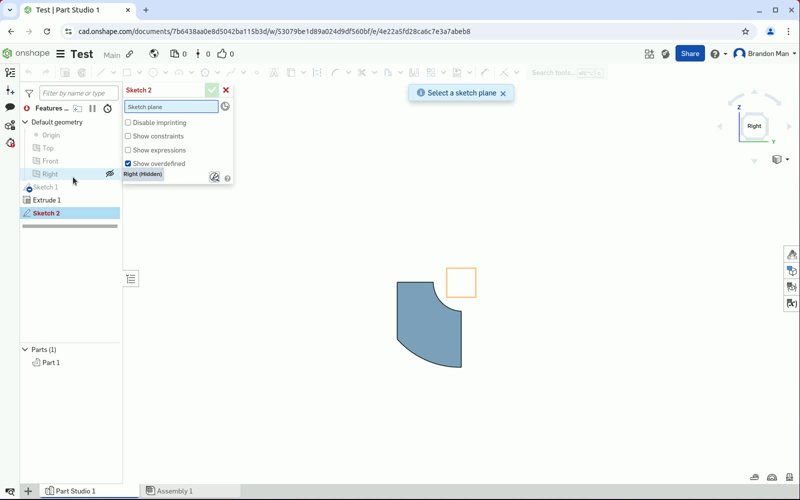
click(73, 176)
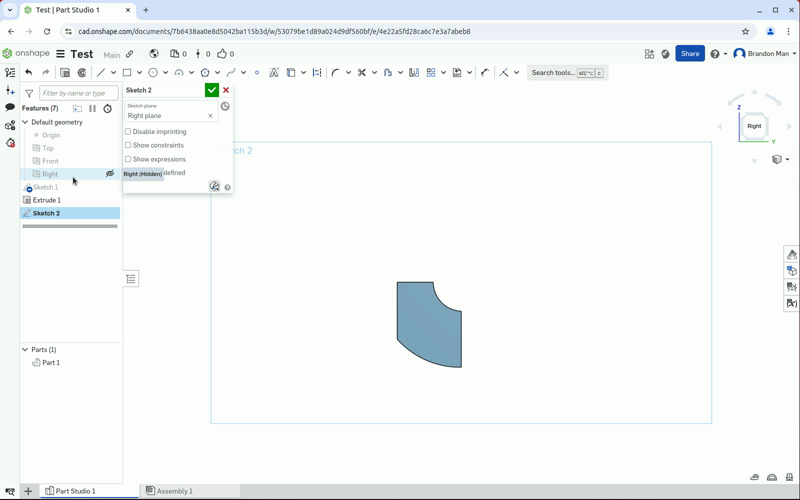
mouse_move(73, 352)
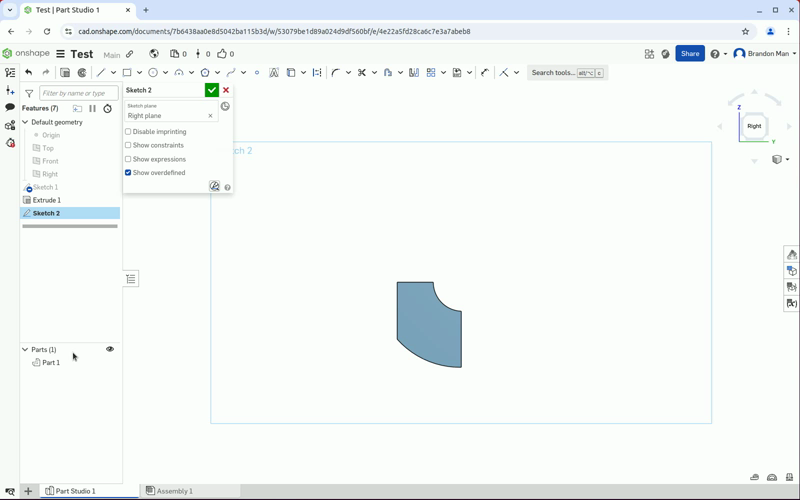
key(y)
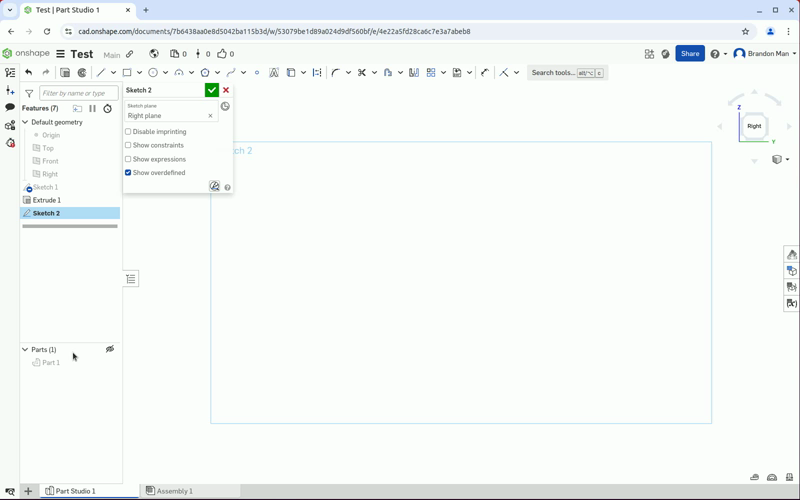
key(l)
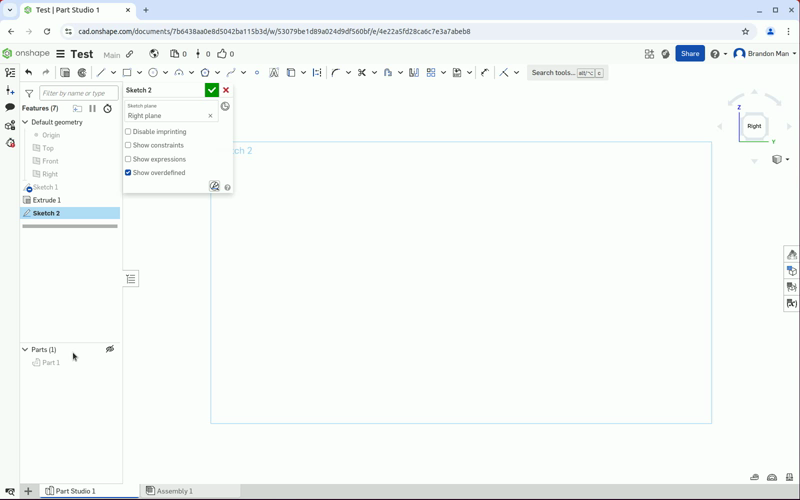
key_down(shift)
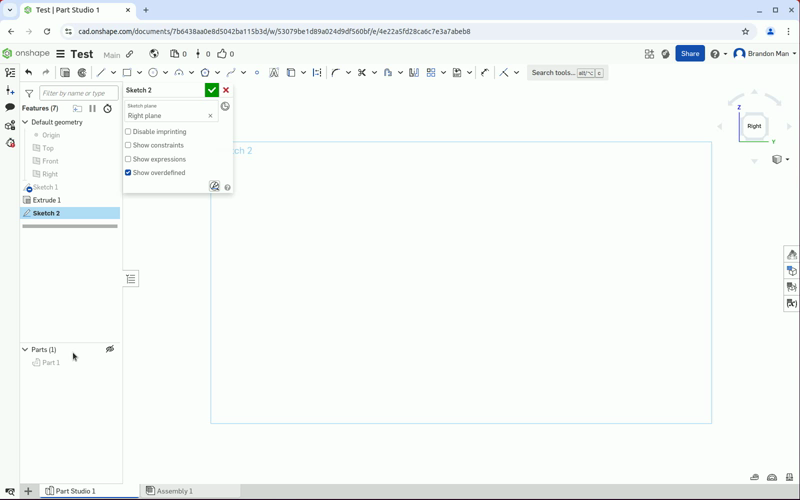
mouse_move(397, 282)
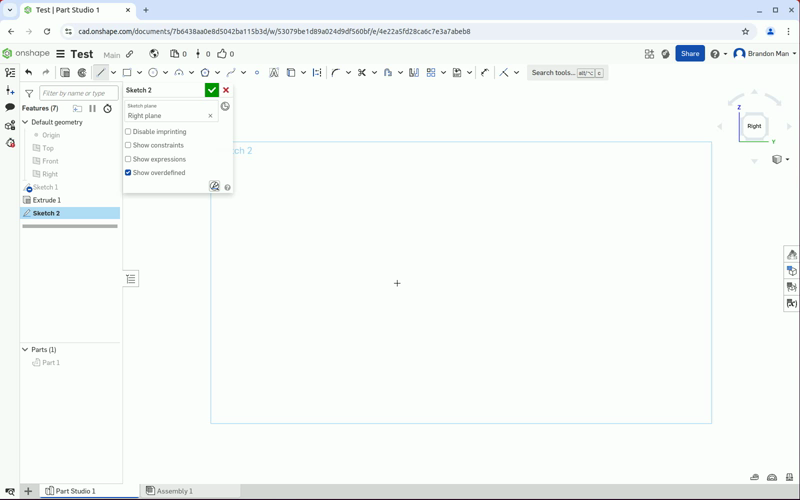
click(397, 282)
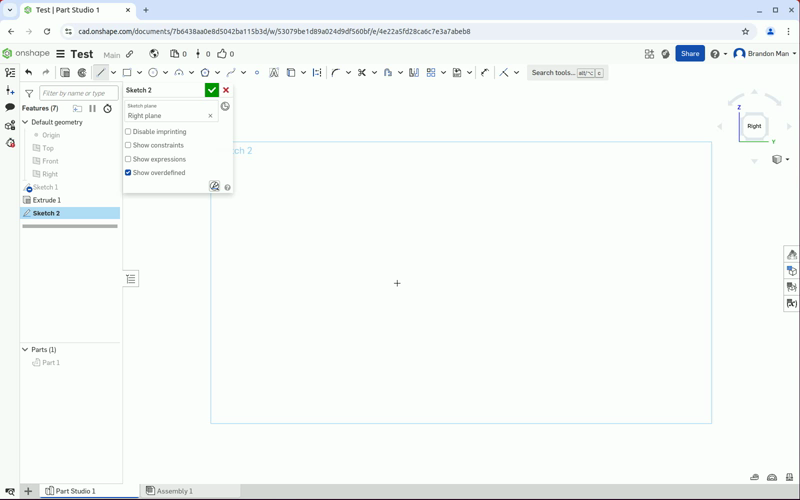
key_up(shift)
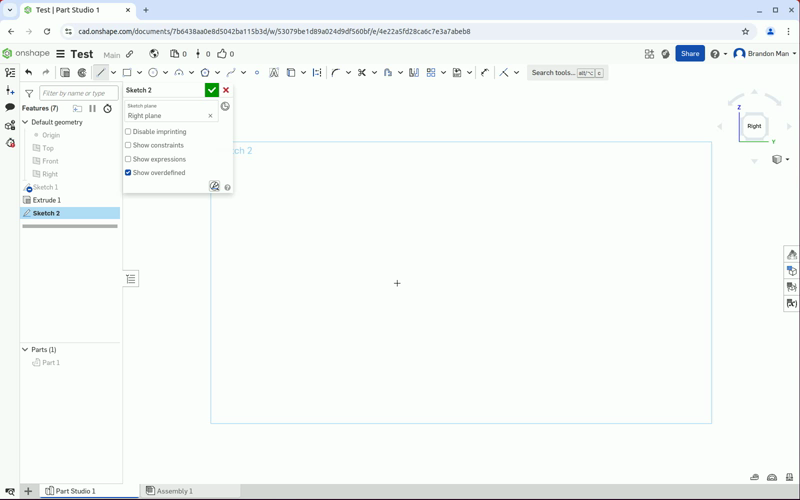
key_down(shift)
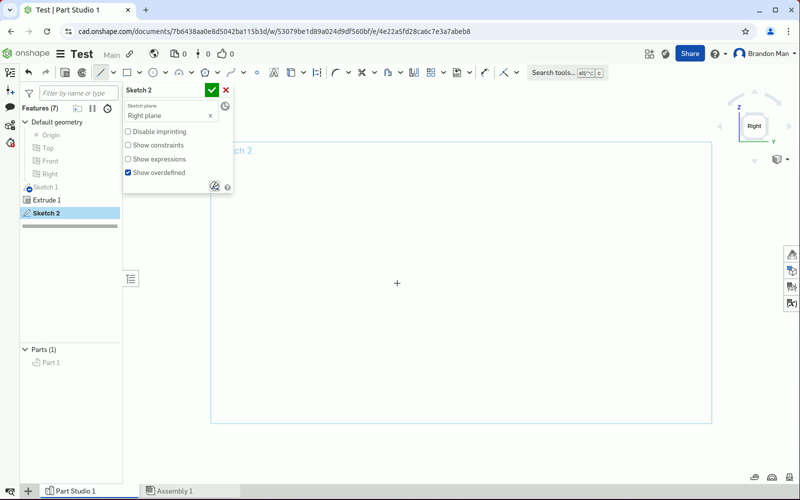
mouse_move(427, 282)
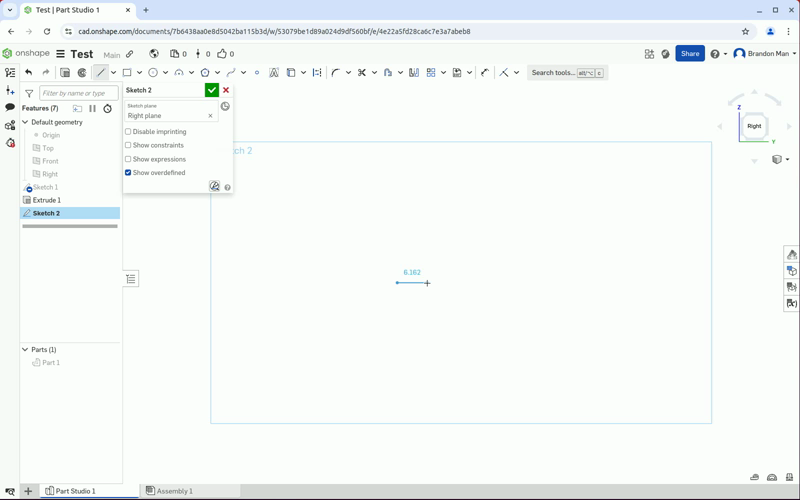
mouse_move(431, 282)
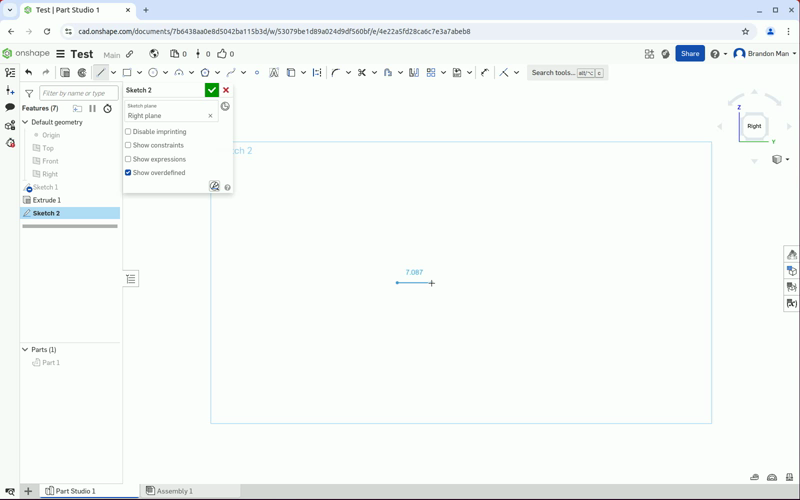
click(431, 282)
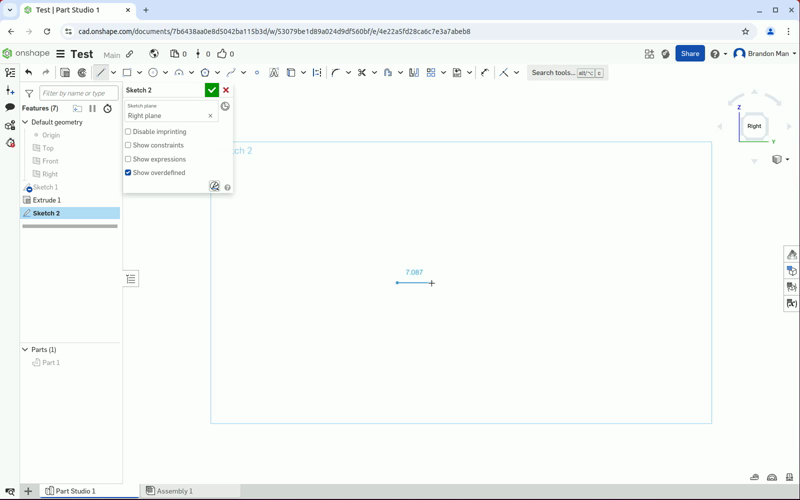
key_up(shift)
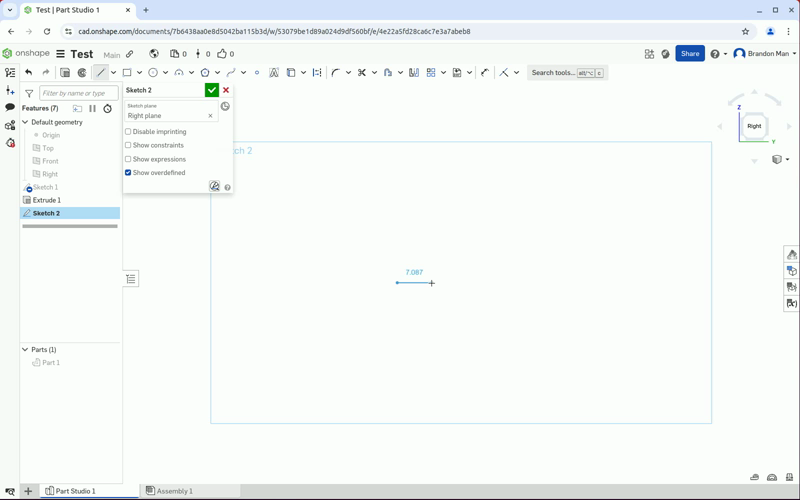
key(esc)
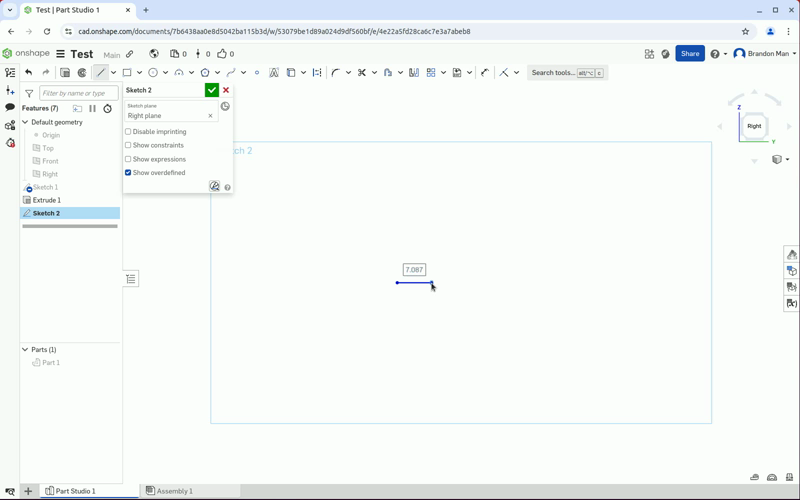
key(a)
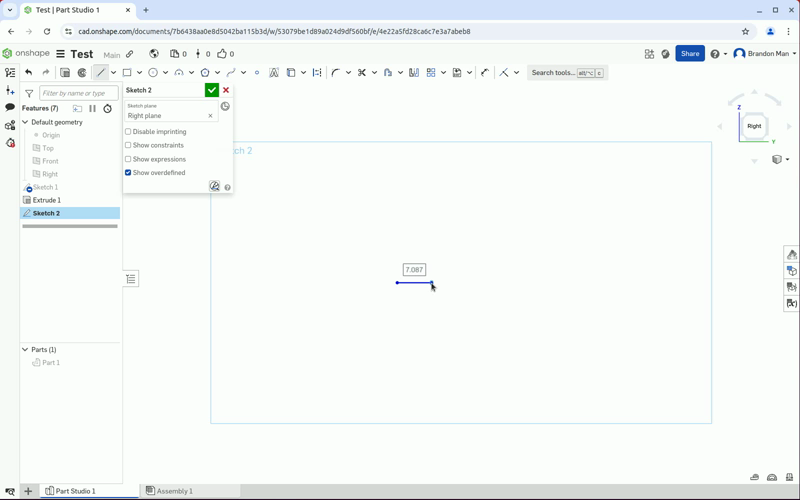
mouse_move(431, 282)
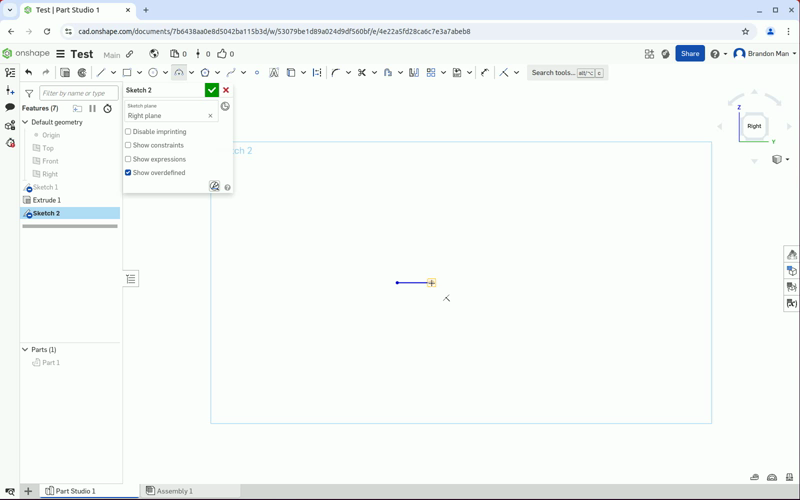
click(431, 282)
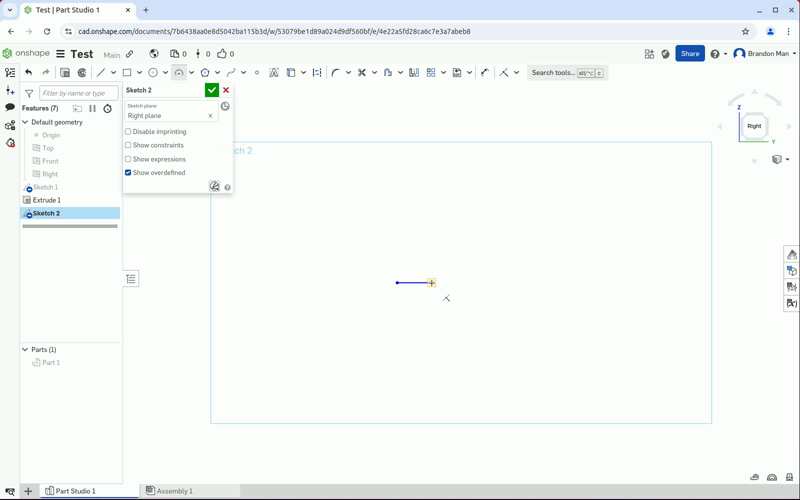
key_down(shift)
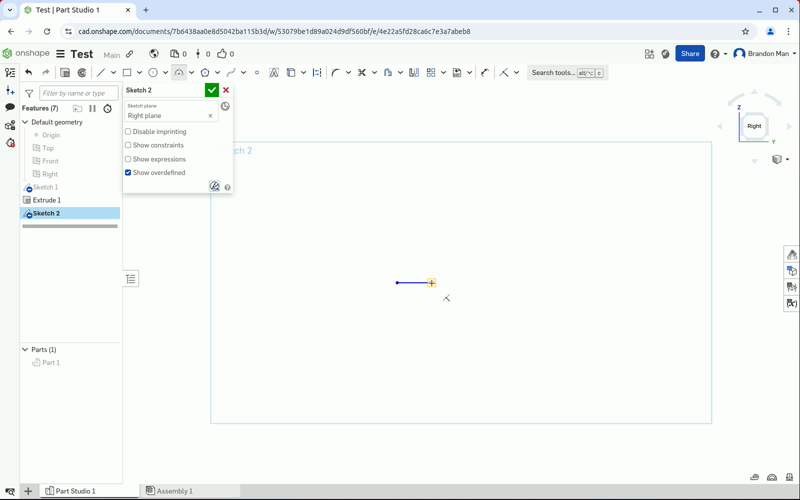
mouse_move(461, 310)
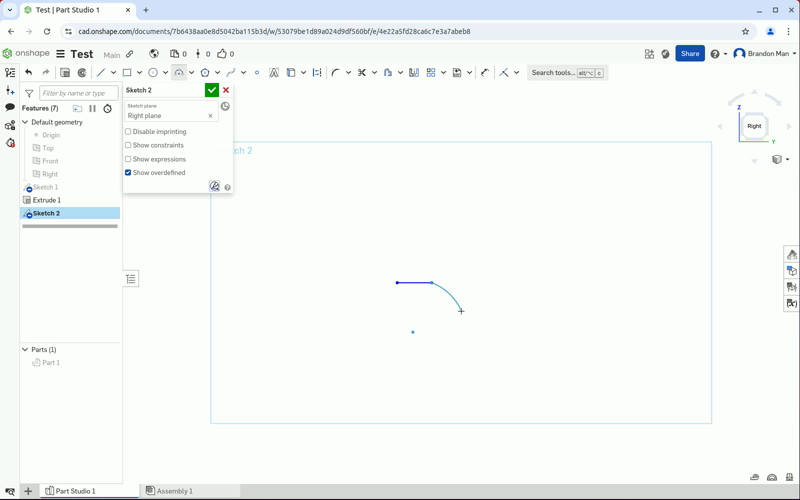
click(461, 310)
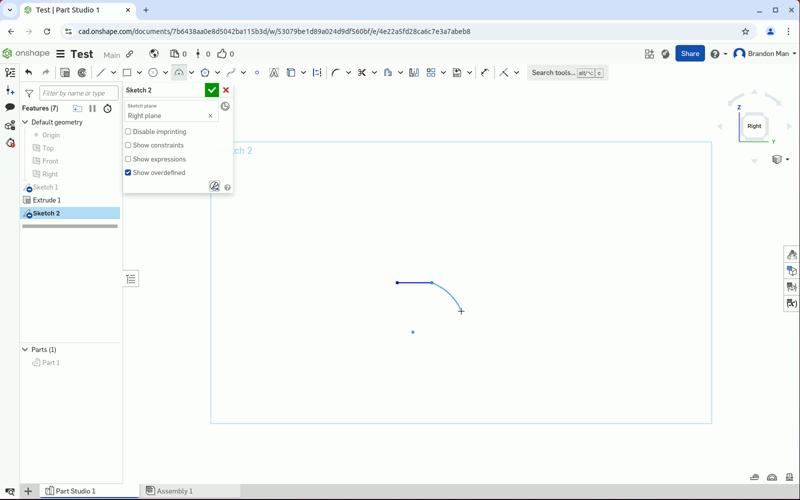
mouse_move(480, 261)
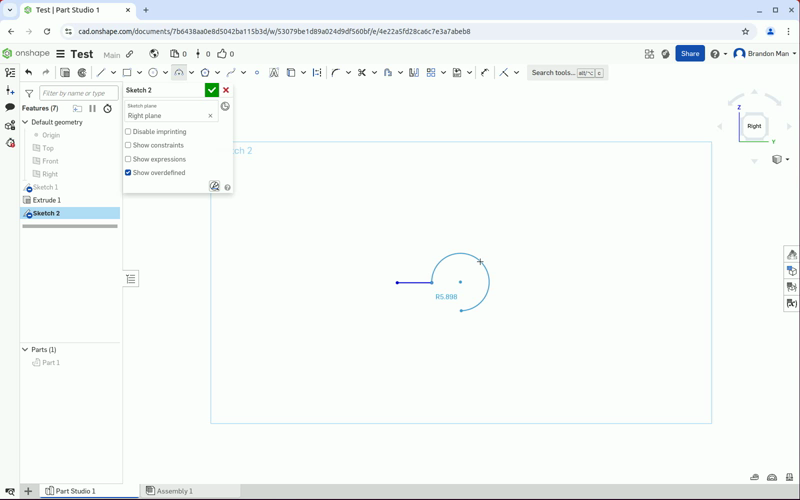
click(480, 261)
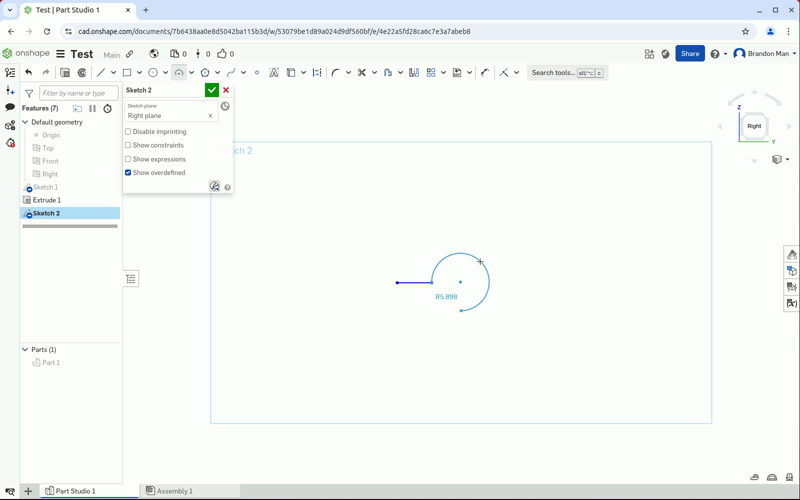
key_up(shift)
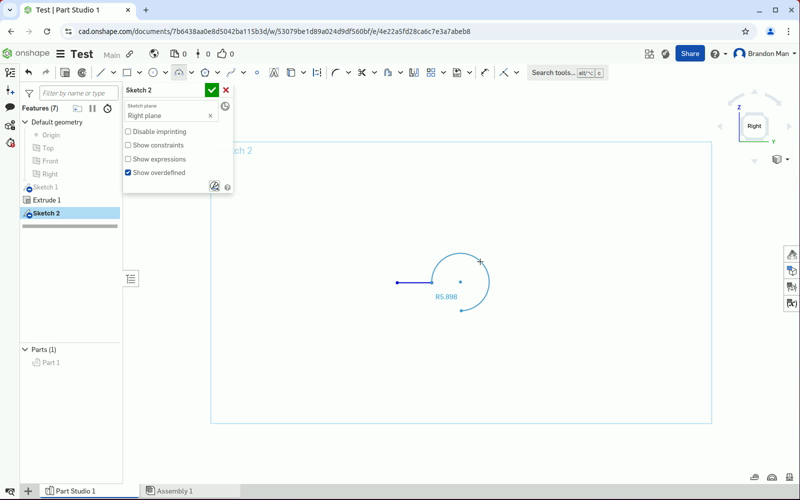
key(esc)
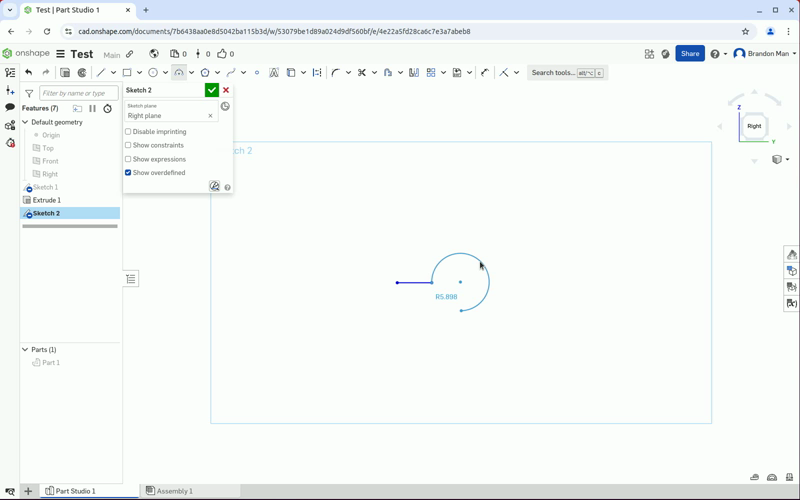
key(l)
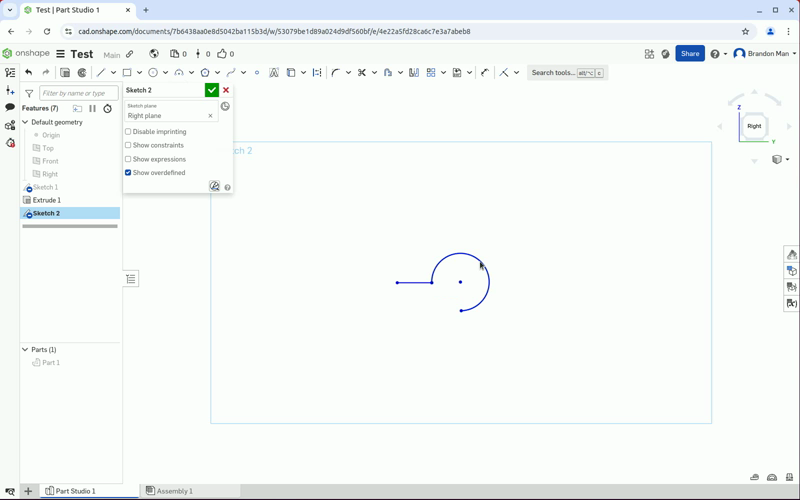
mouse_move(461, 310)
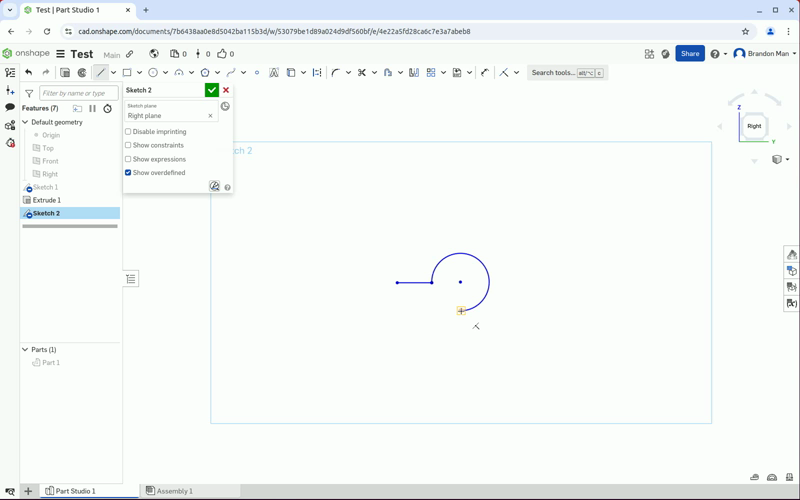
click(461, 310)
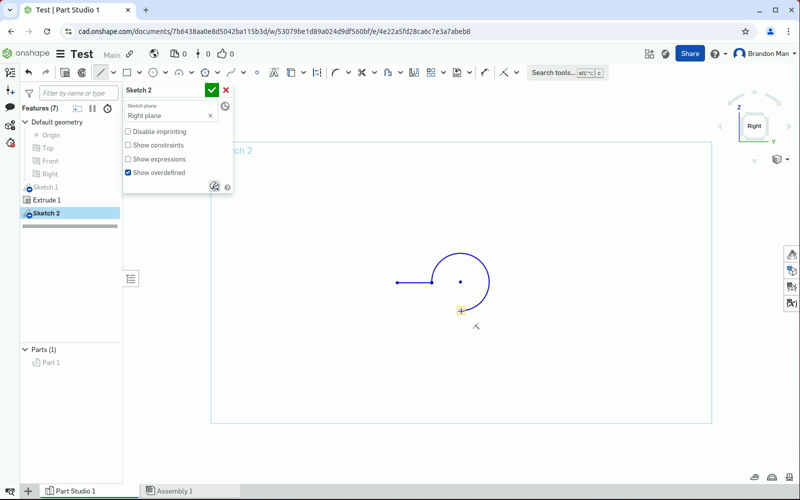
key_down(shift)
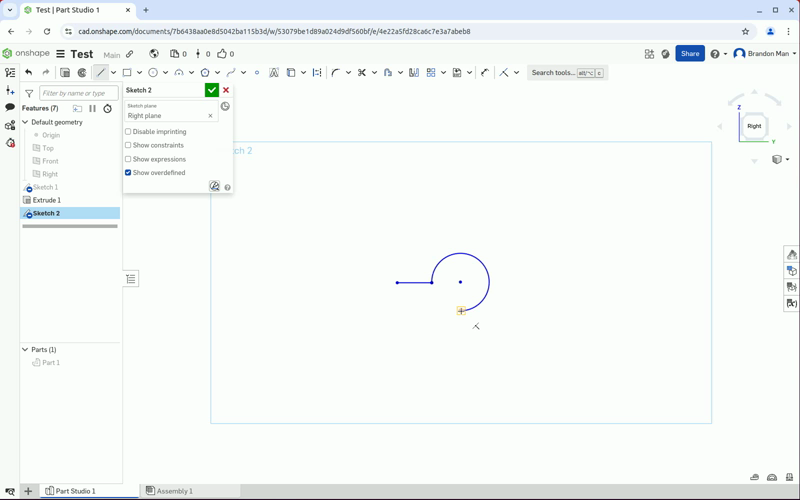
mouse_move(491, 310)
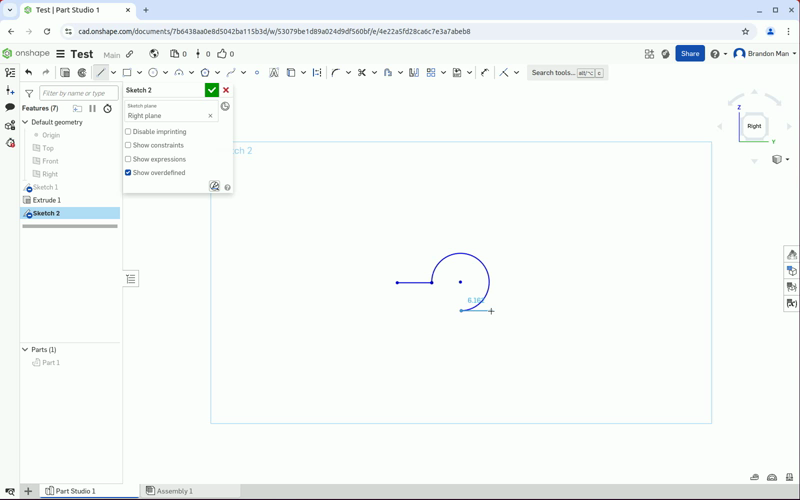
mouse_move(461, 366)
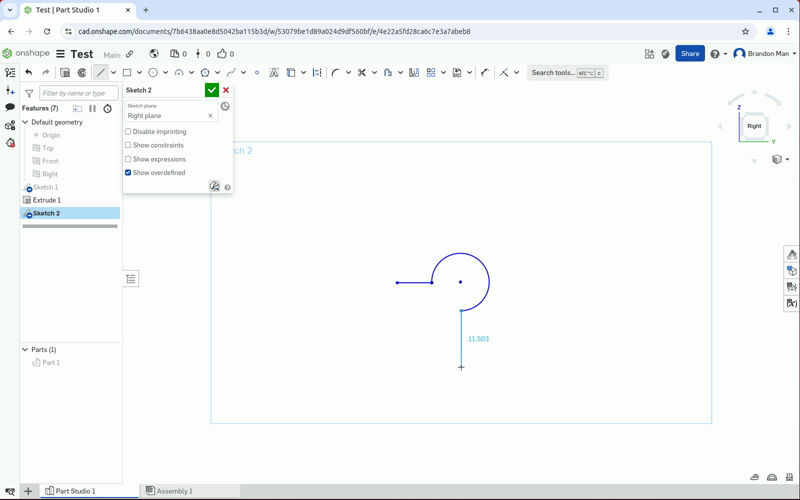
click(461, 366)
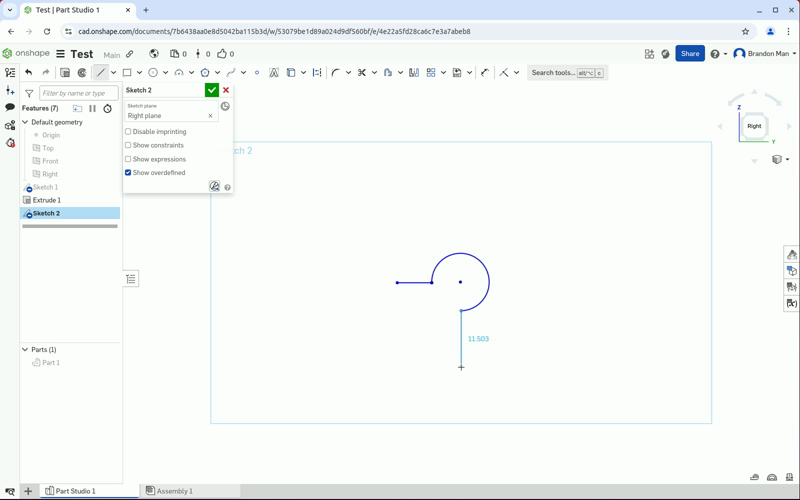
key_up(shift)
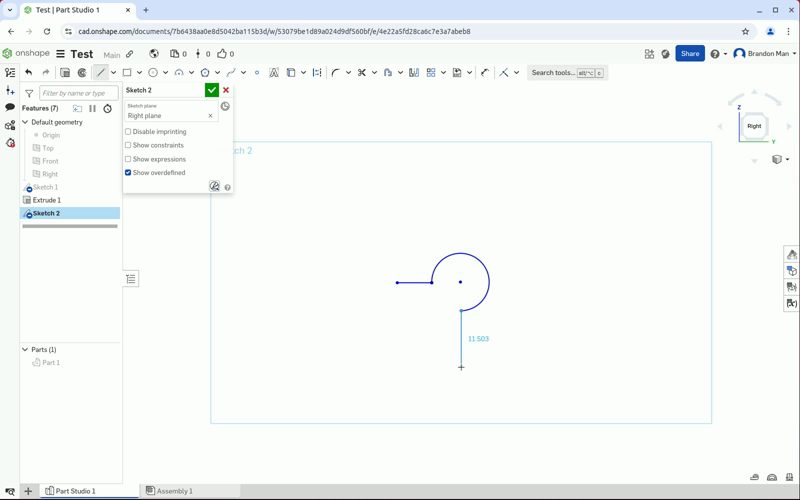
key(esc)
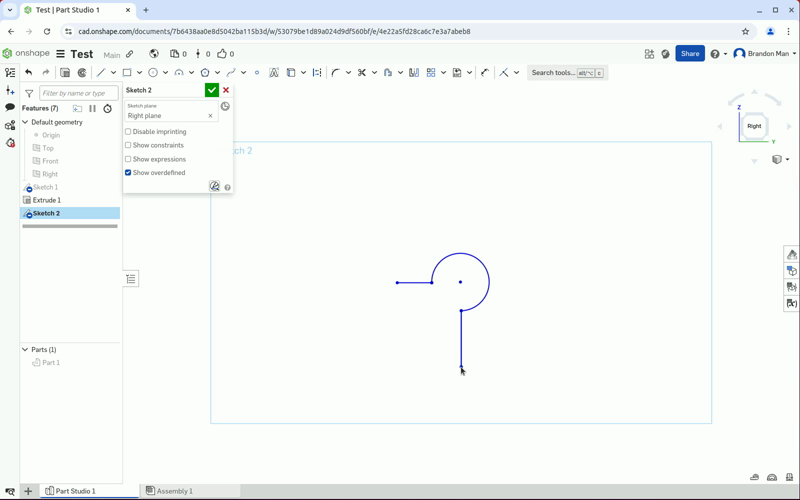
key(a)
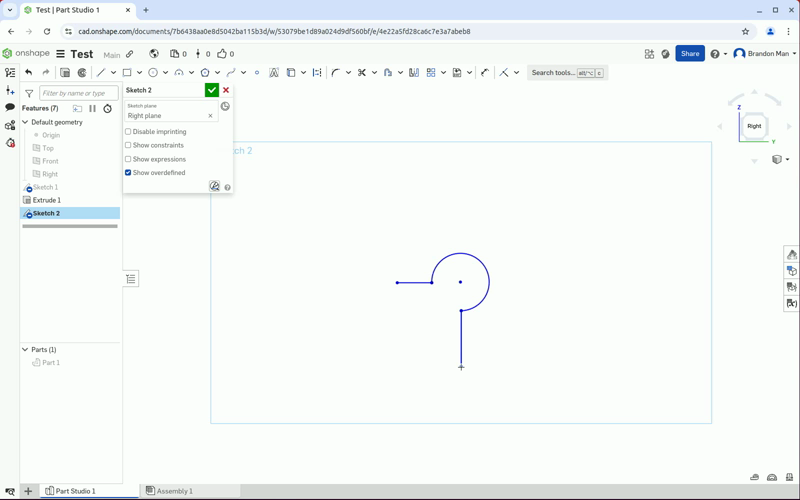
mouse_move(461, 366)
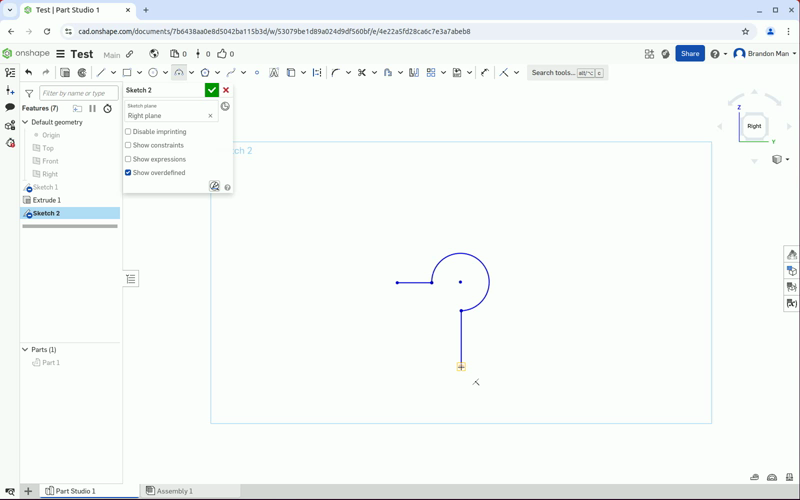
click(461, 366)
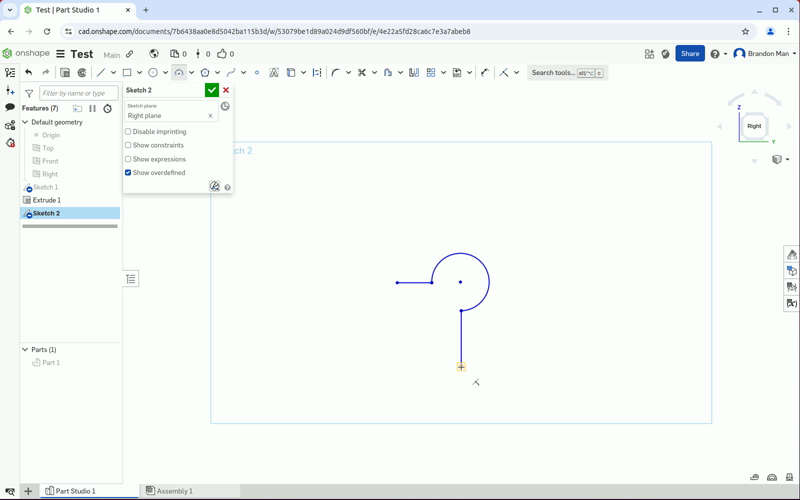
key_down(shift)
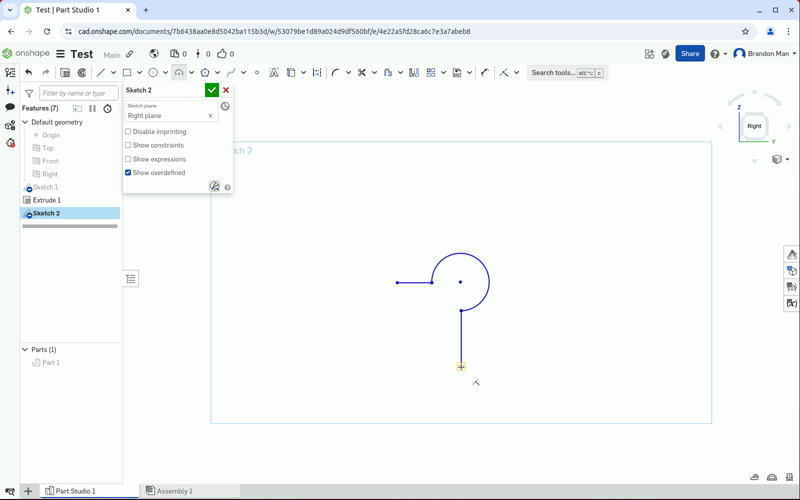
mouse_move(397, 227)
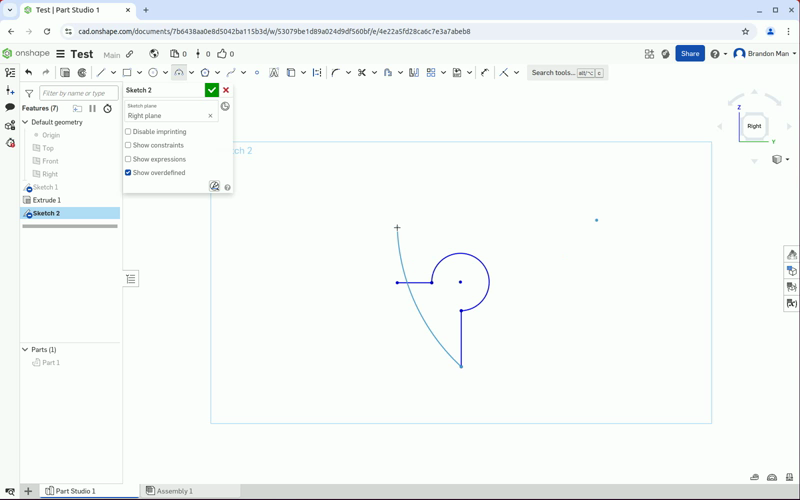
click(397, 227)
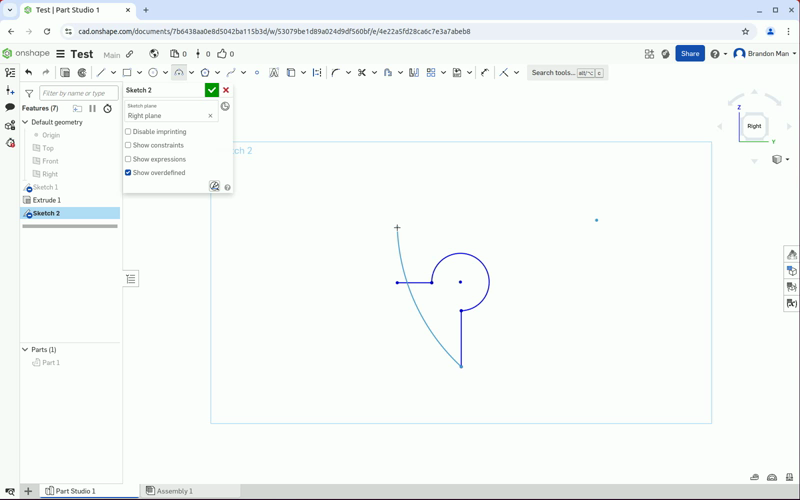
mouse_move(536, 248)
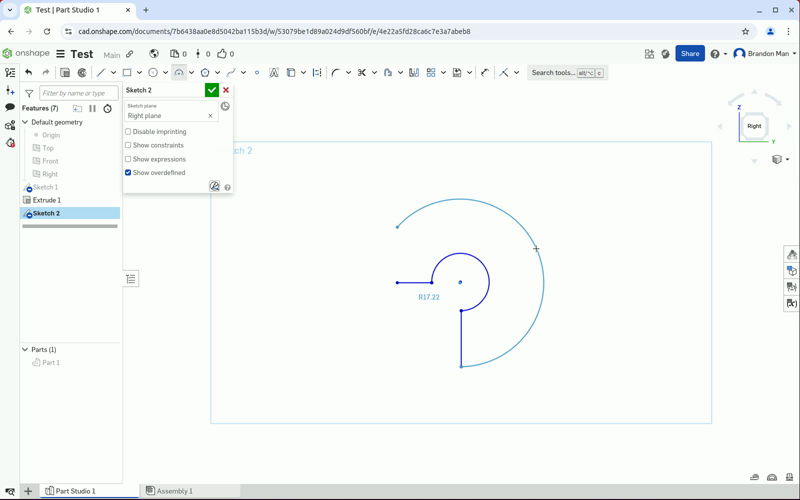
click(536, 248)
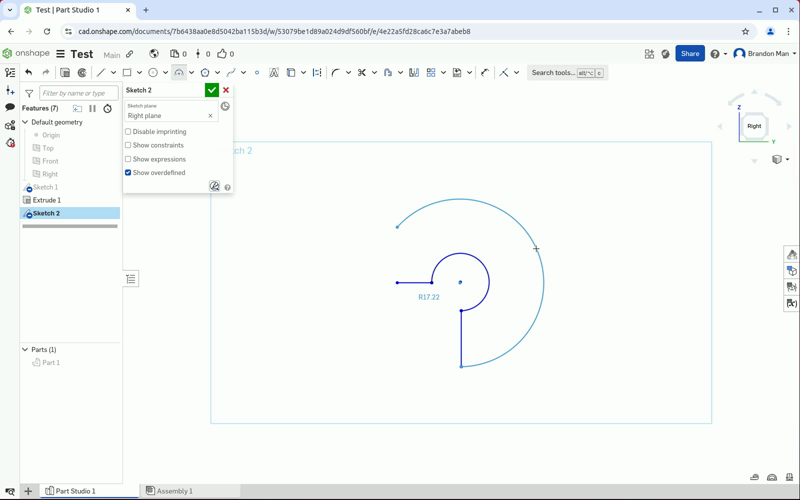
key_up(shift)
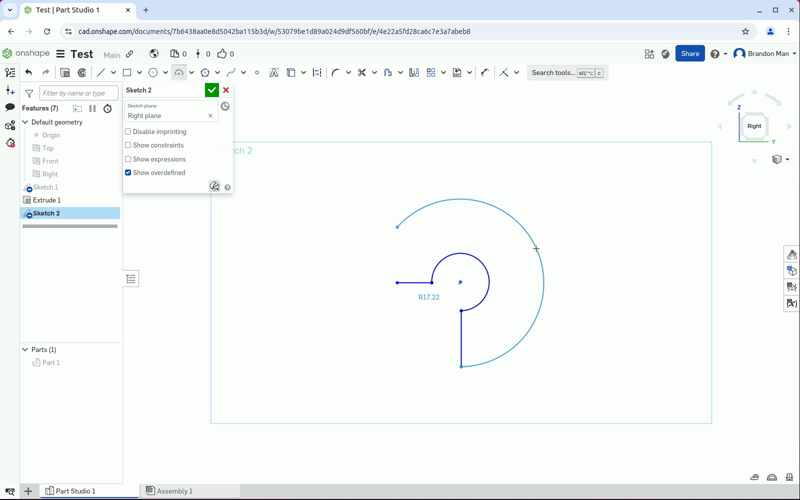
key(esc)
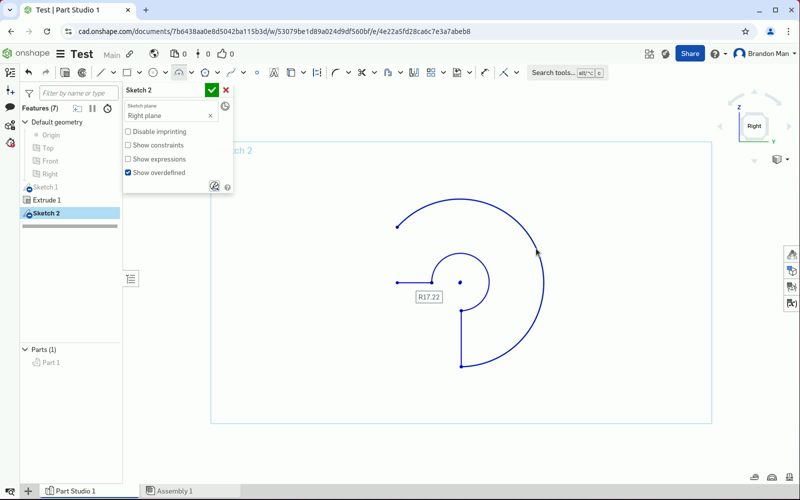
key(l)
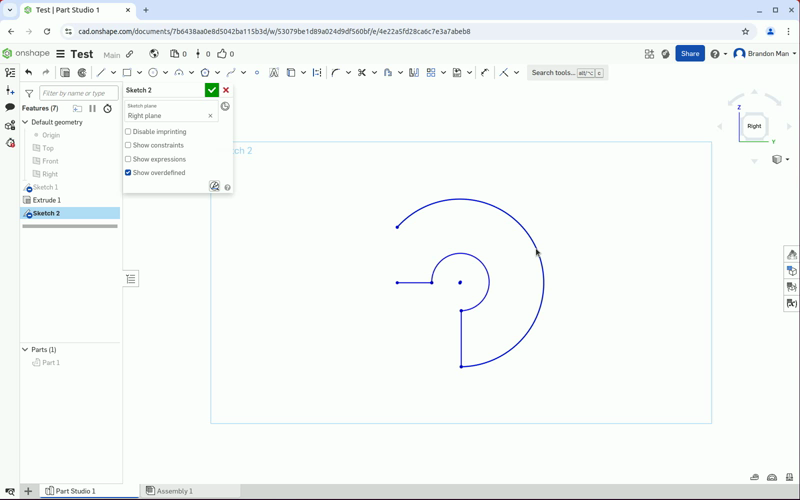
mouse_move(397, 227)
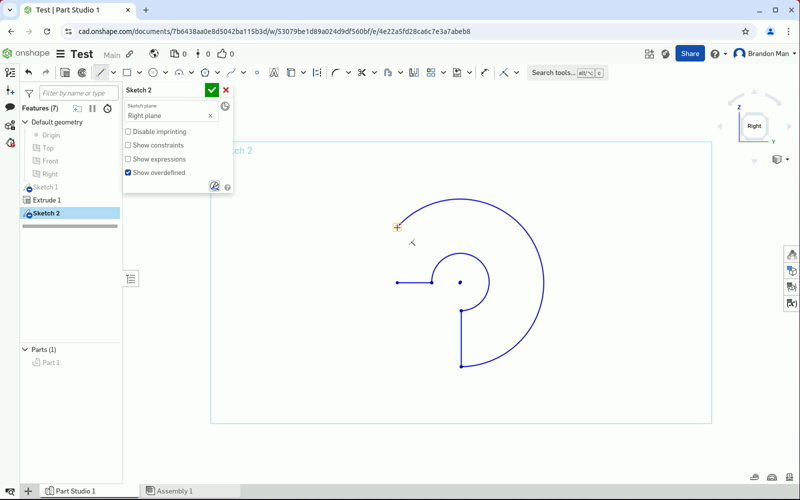
click(397, 227)
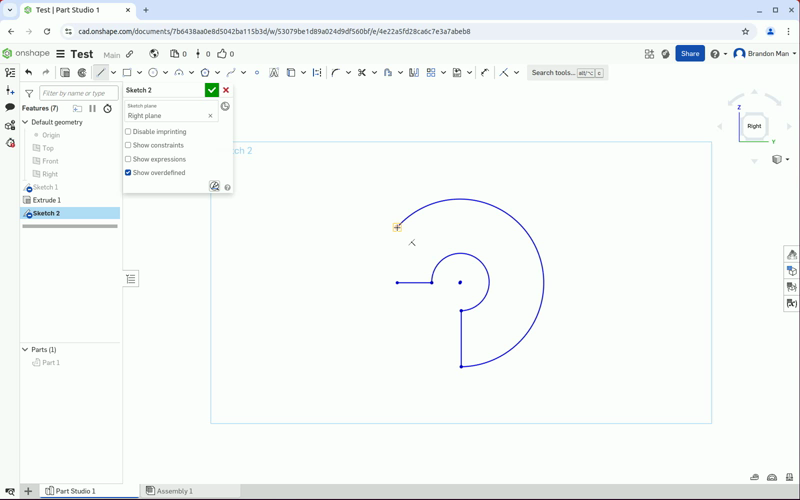
mouse_move(427, 227)
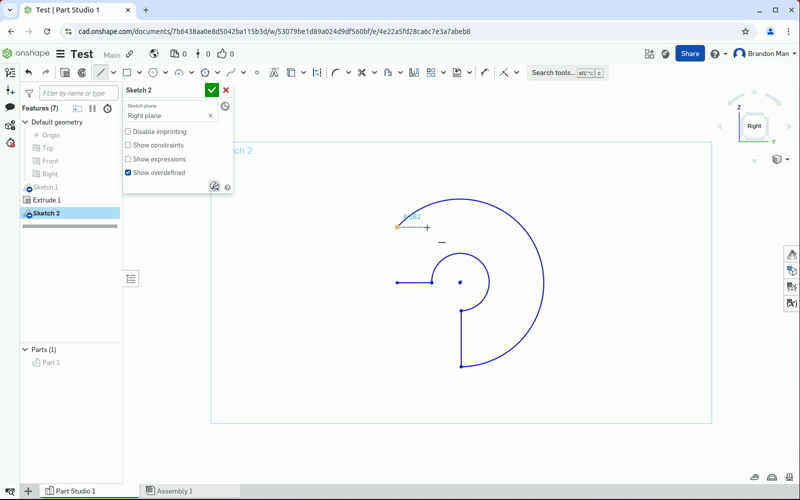
key_down(shift)
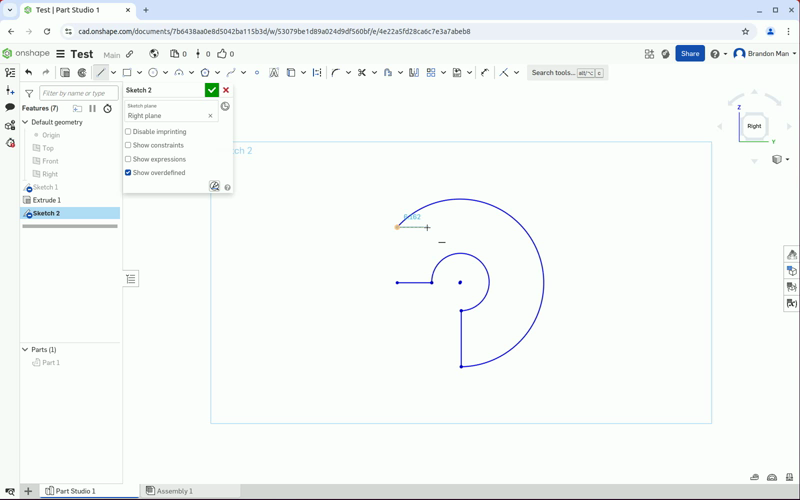
mouse_move(397, 282)
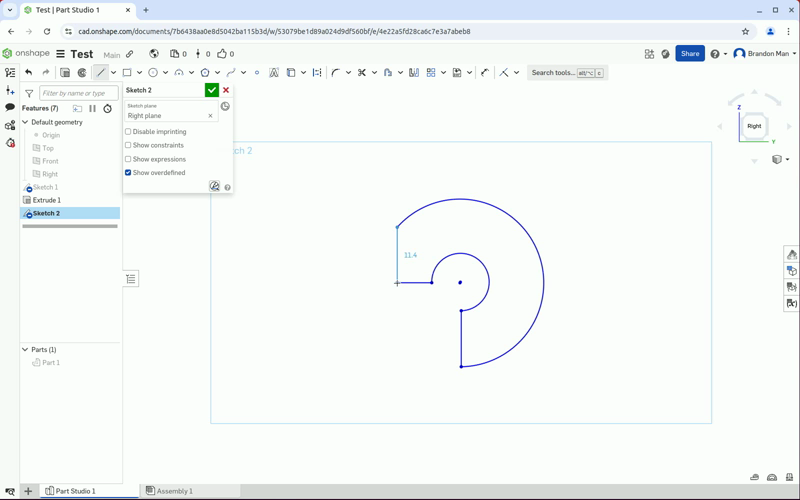
key_up(shift)
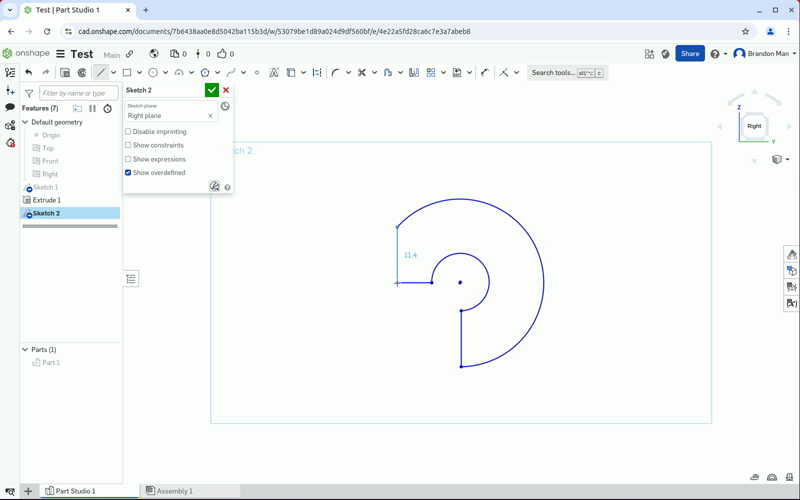
click(397, 282)
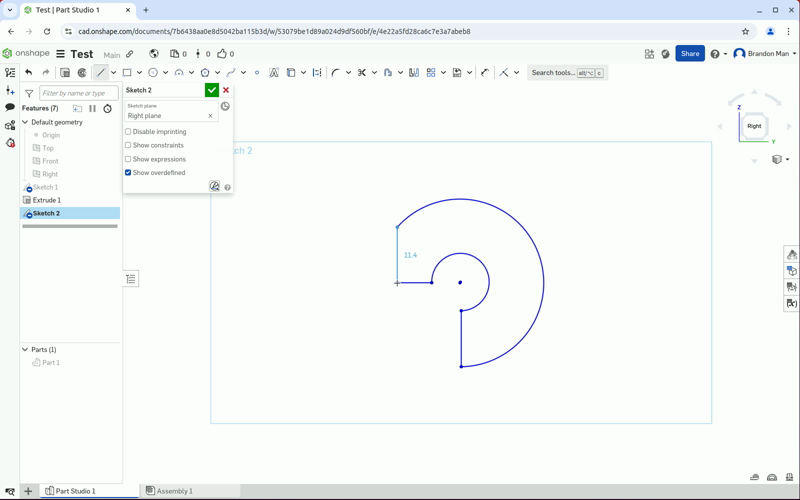
key(esc)
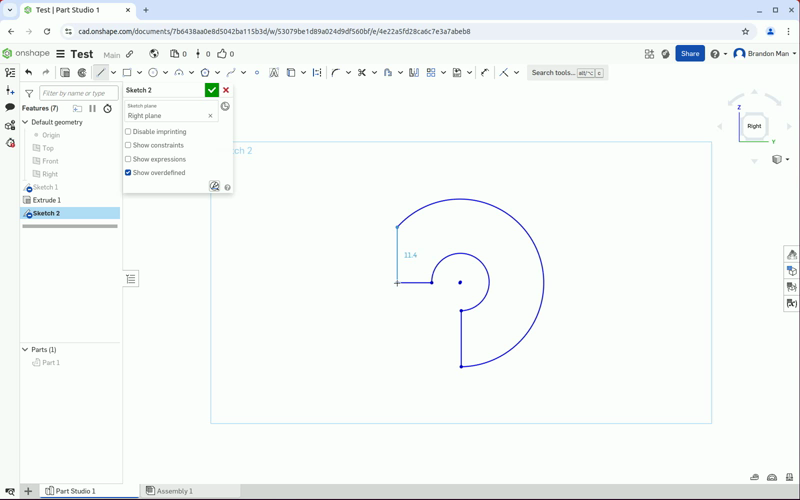
mouse_move(506, 243)
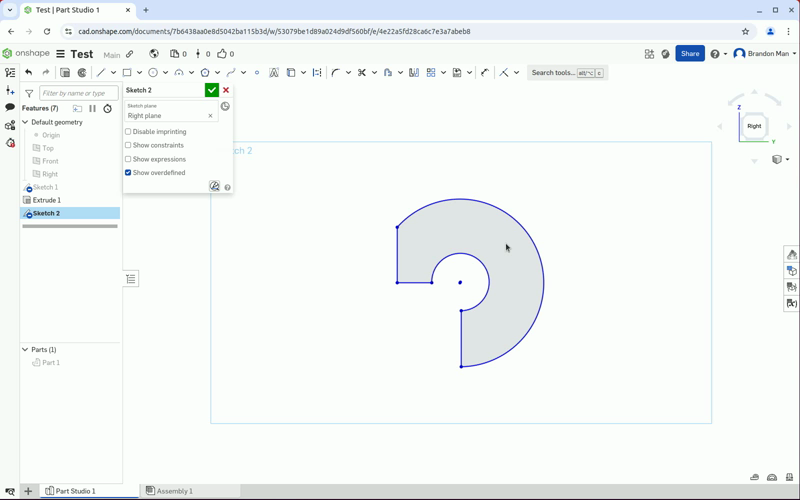
click(506, 243)
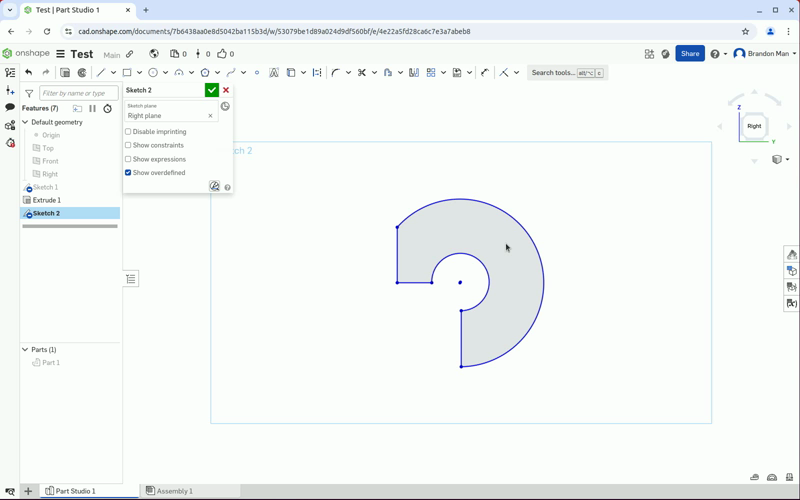
mouse_move(73, 352)
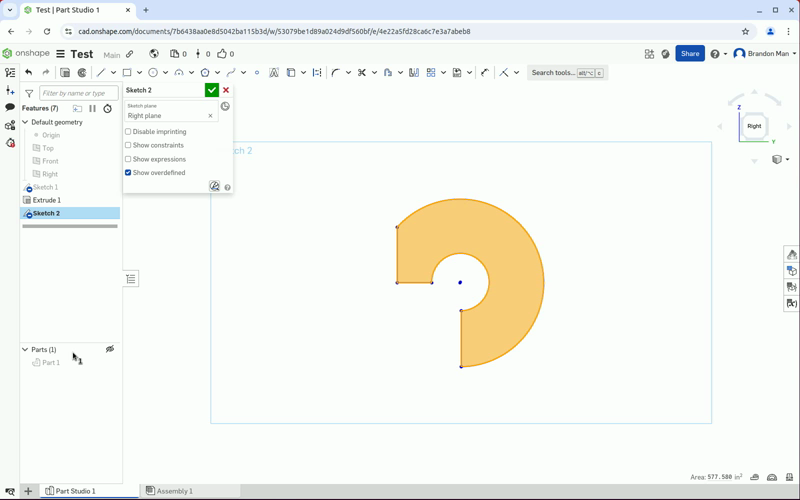
key(shift+y)
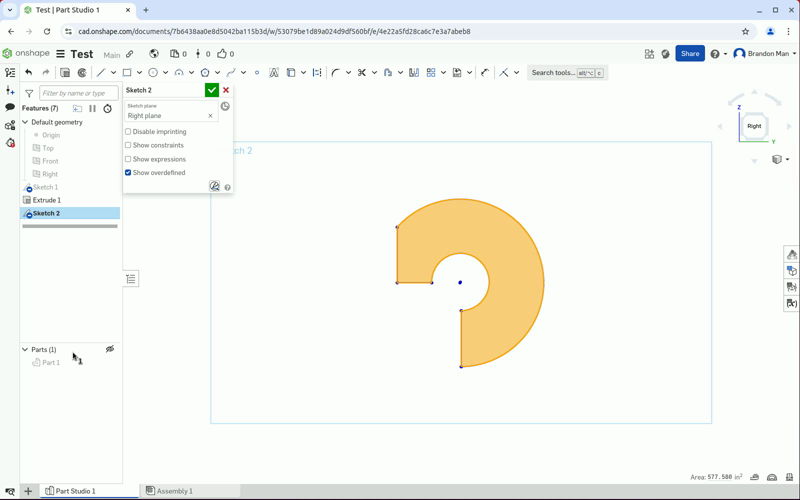
key(shift+e)
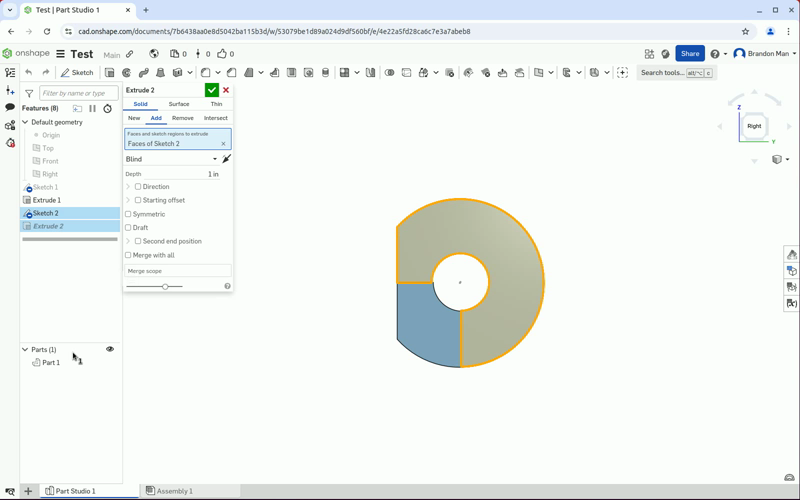
mouse_move(143, 106)
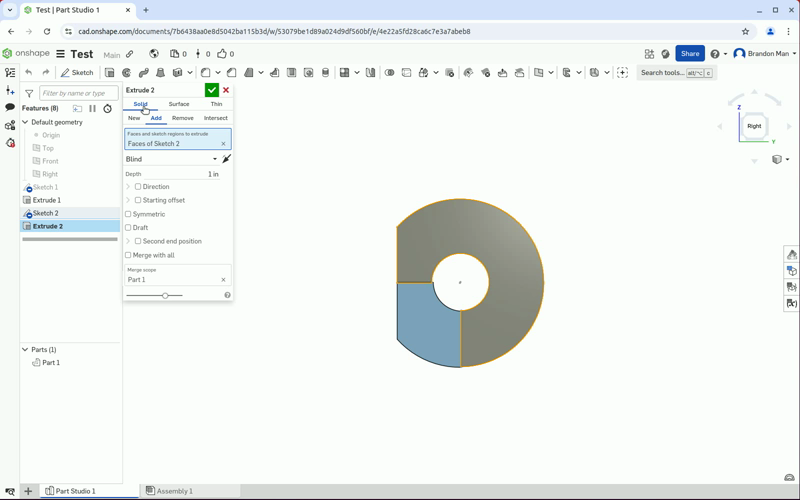
click(143, 106)
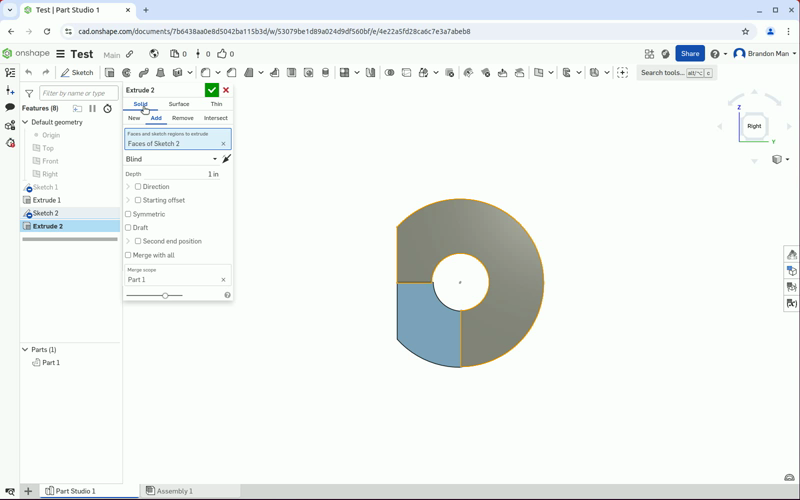
mouse_move(137, 120)
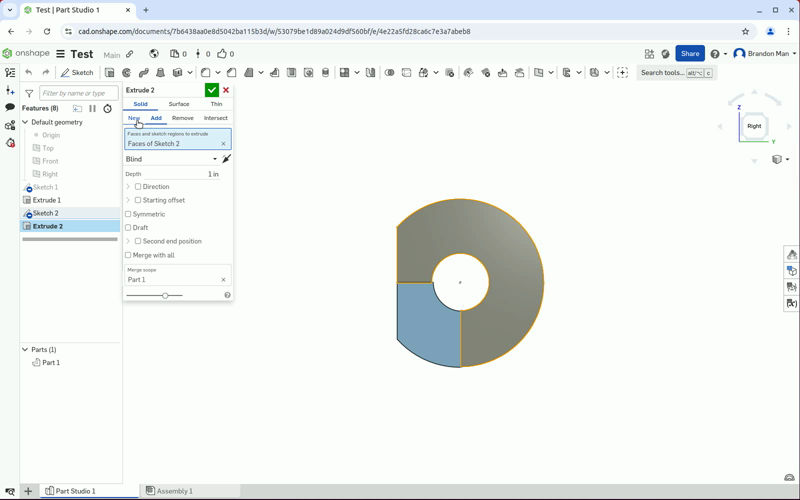
click(137, 120)
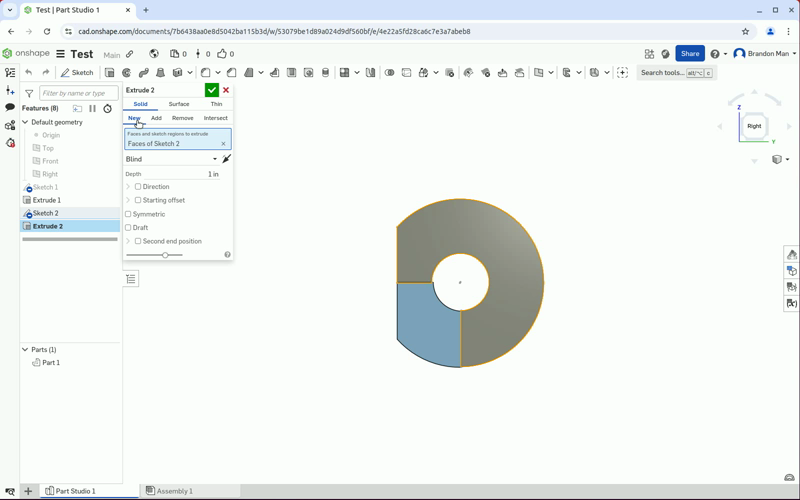
key(tab, 4)
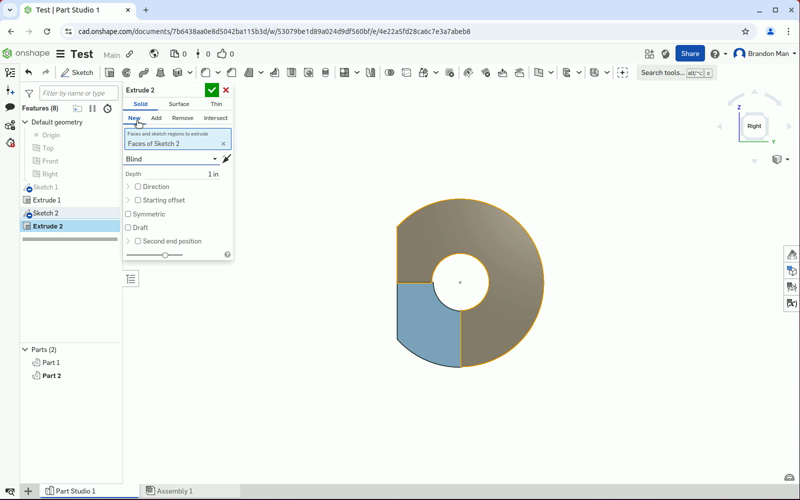
text(23.108)
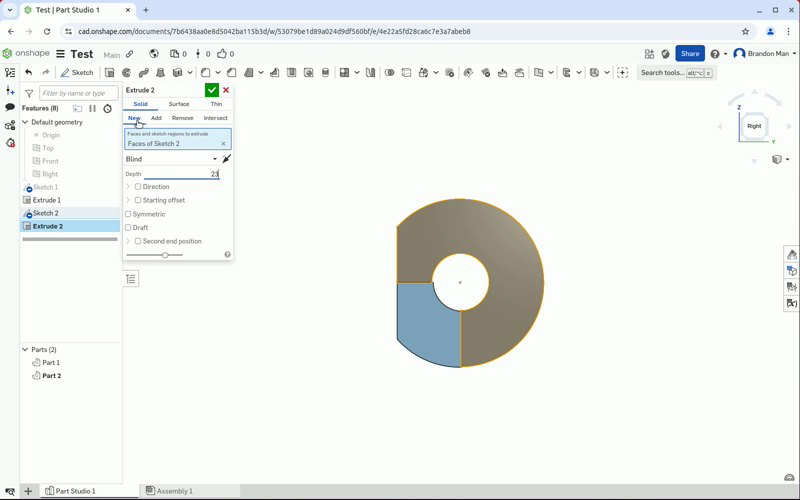
key(enter)
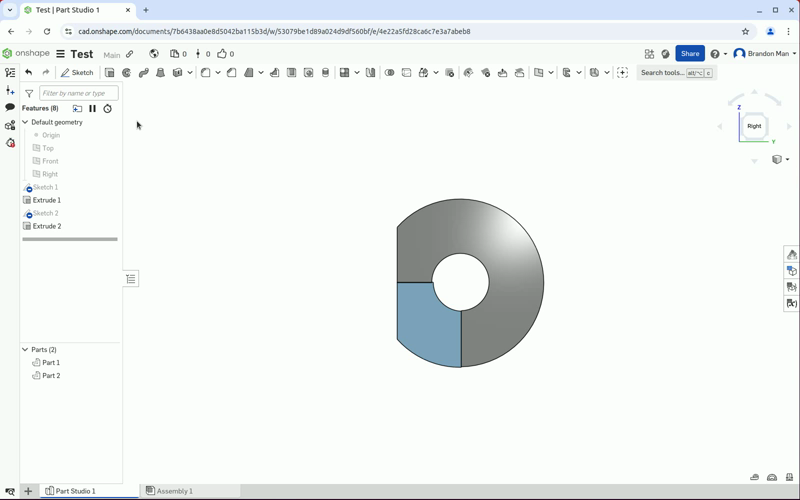
key(shift+h)
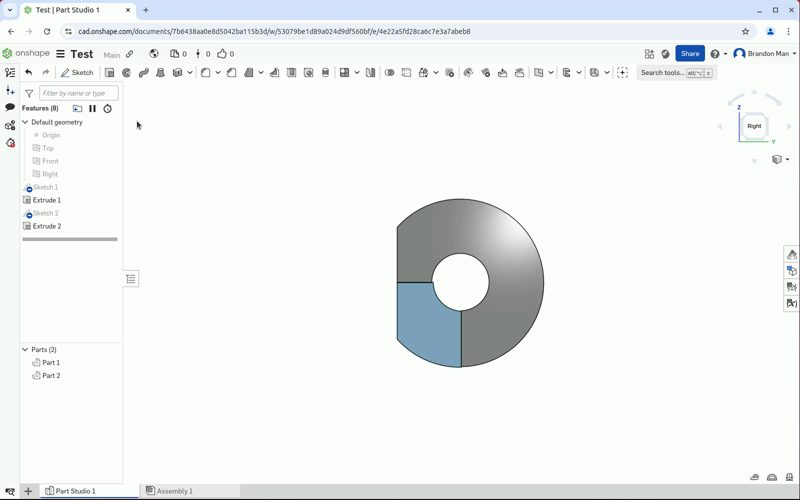
key(shift+h)
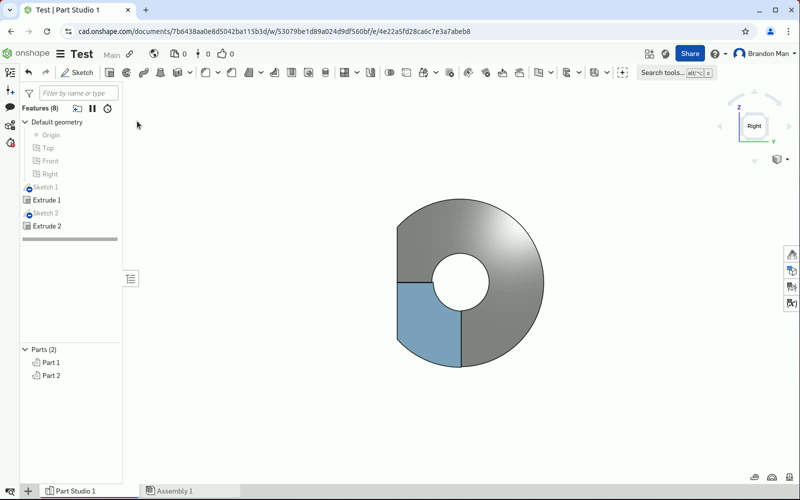
key(shift+7)
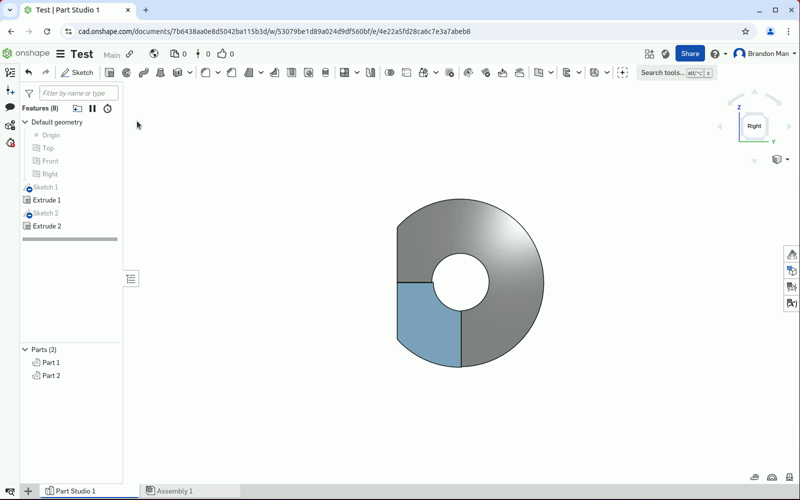
key(right, 2)
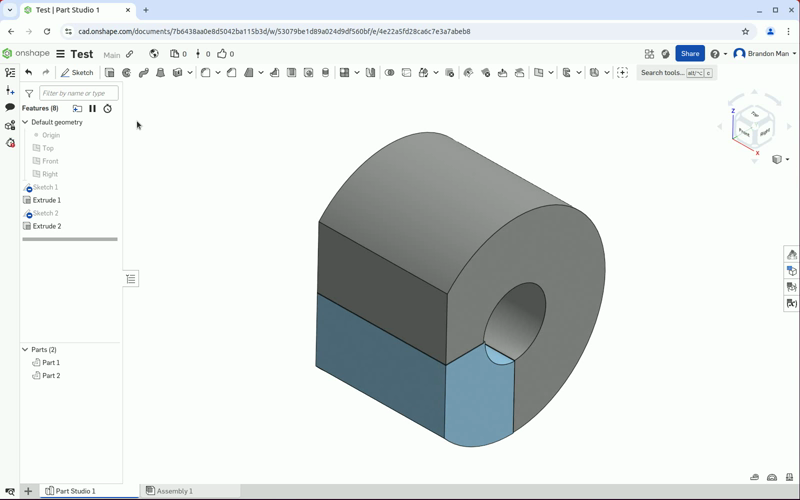
key(down, 2)
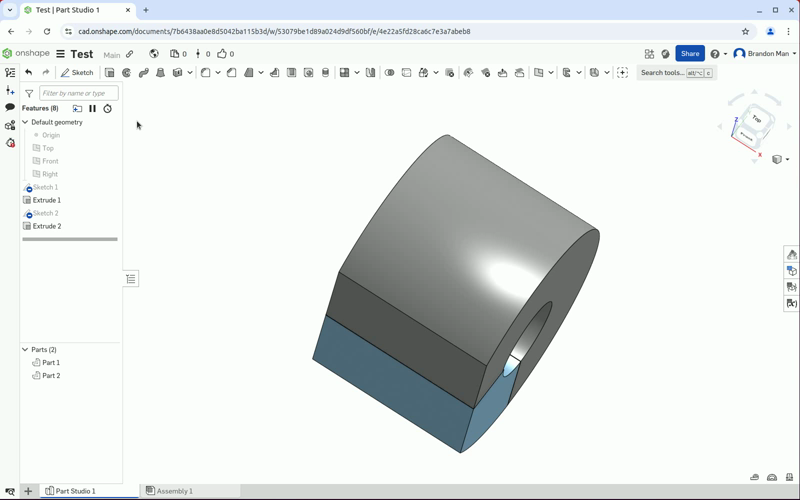
key(up, 2)
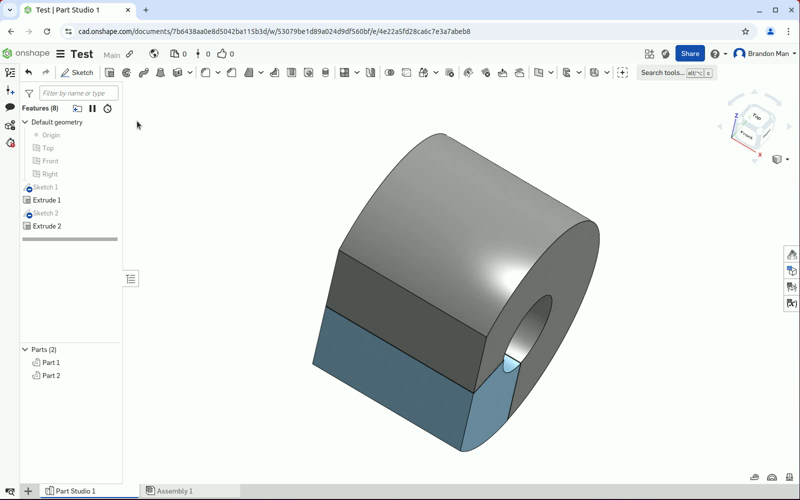
key(left, 2)
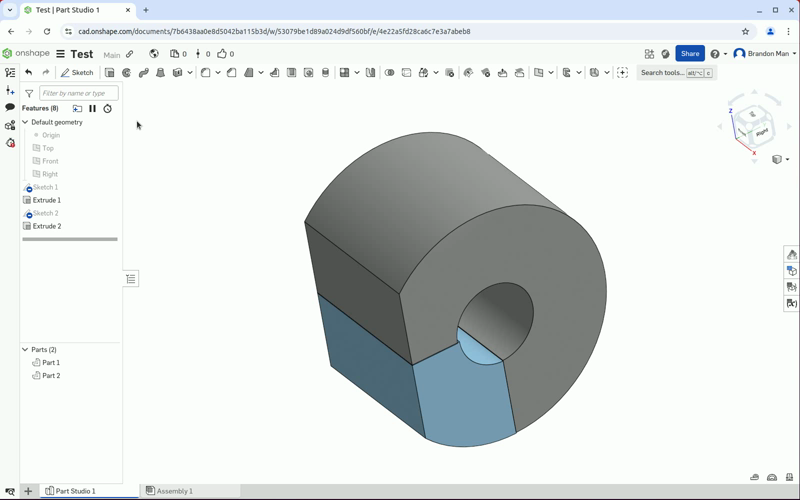
mouse_move(73, 189)
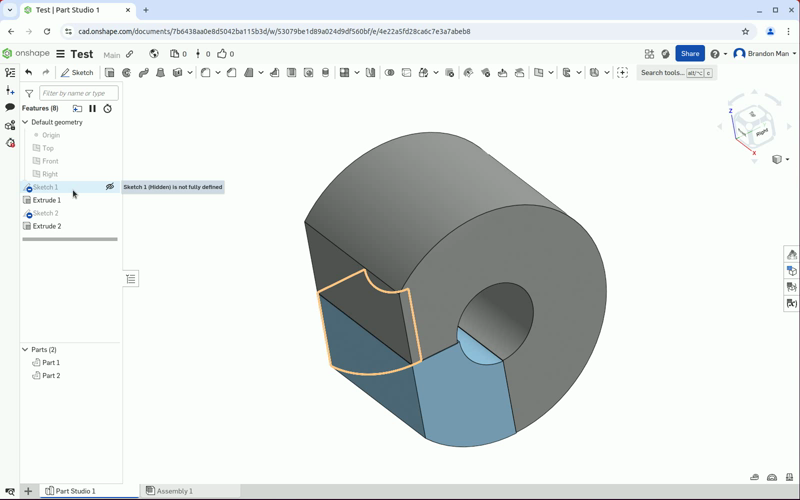
click(73, 189)